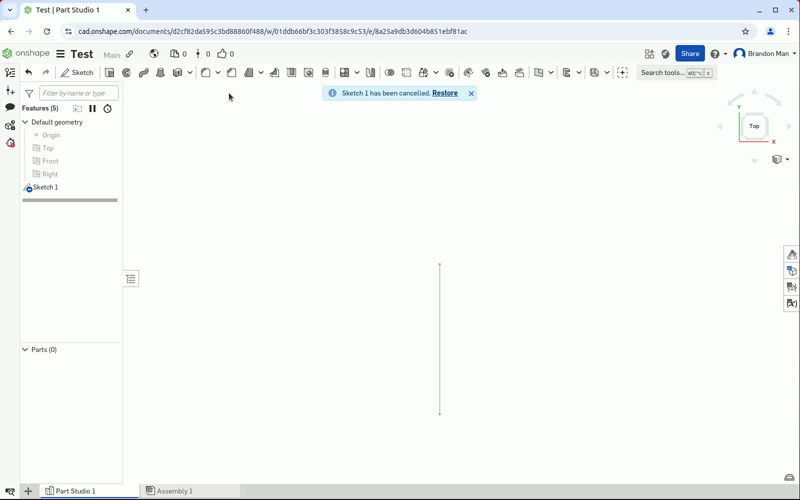
key(shift+h)
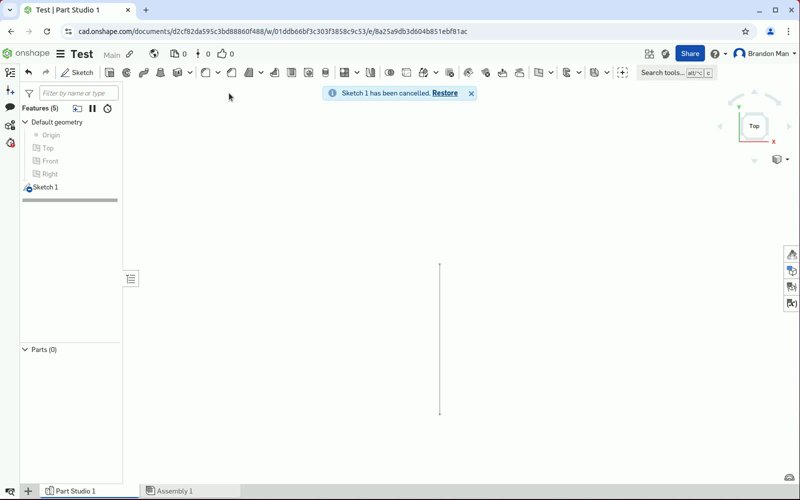
key(shift+s)
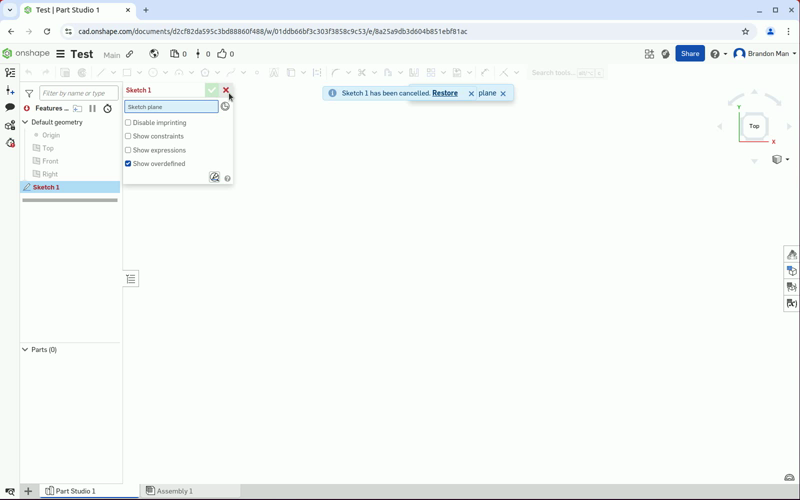
mouse_move(73, 150)
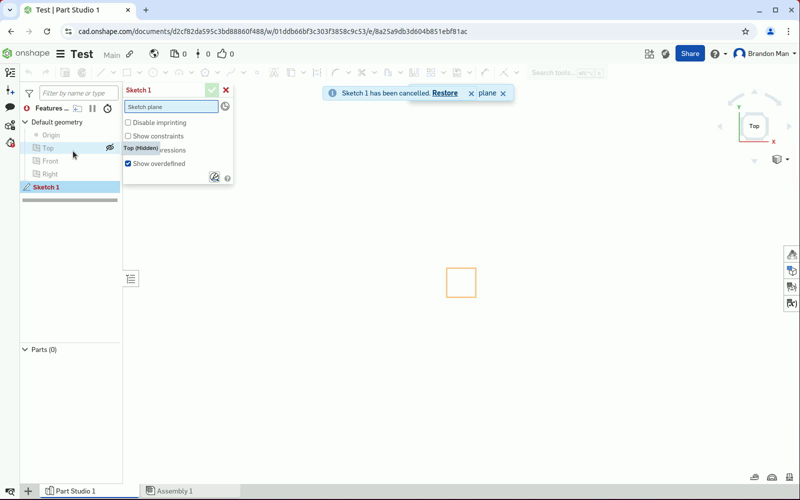
click(73, 150)
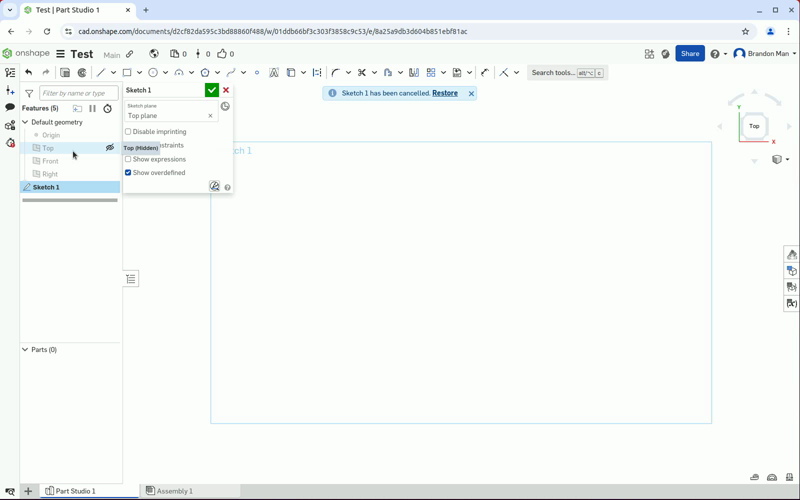
mouse_move(73, 352)
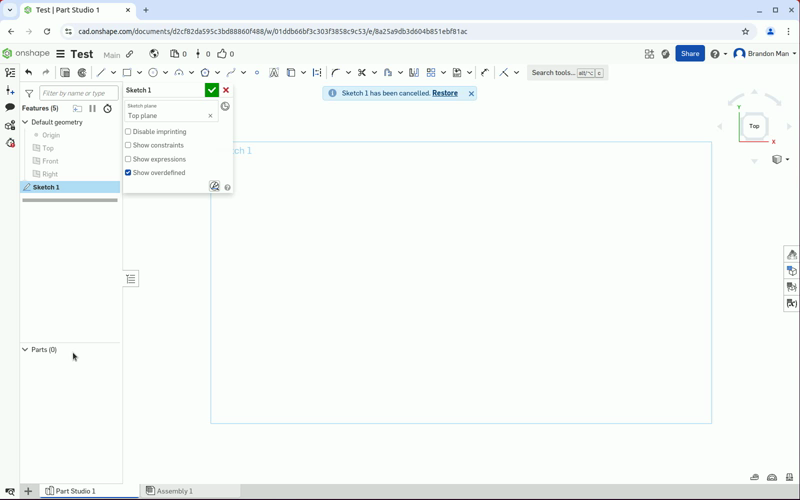
key(y)
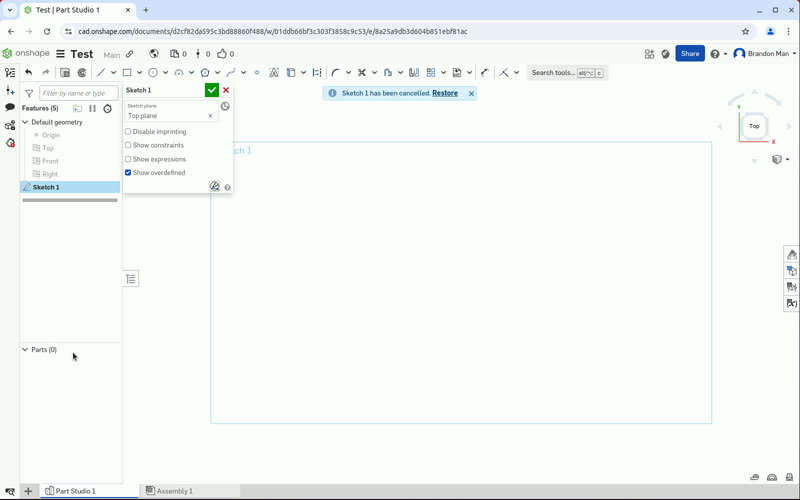
key(l)
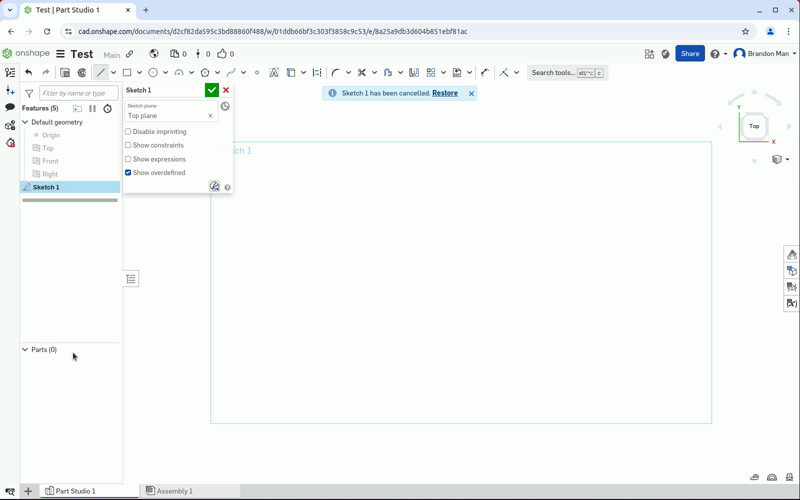
key_down(shift)
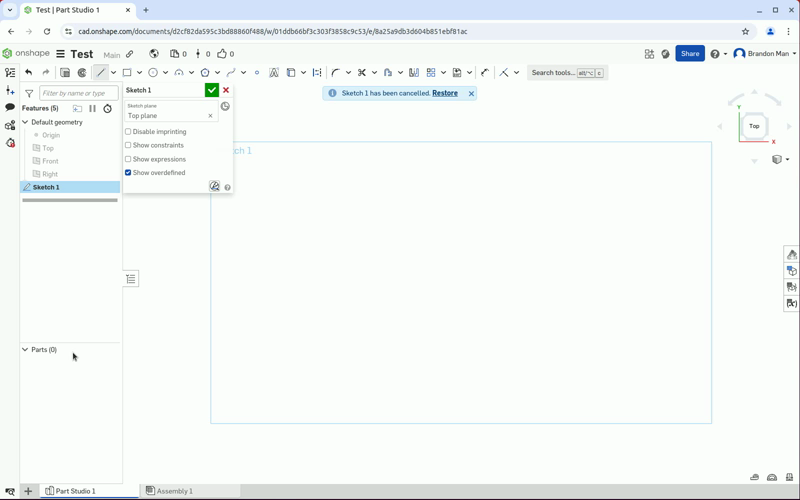
mouse_move(498, 305)
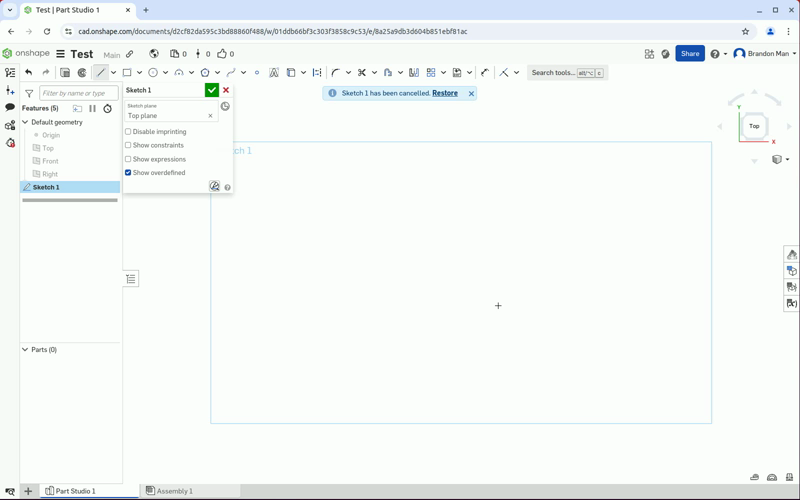
click(498, 305)
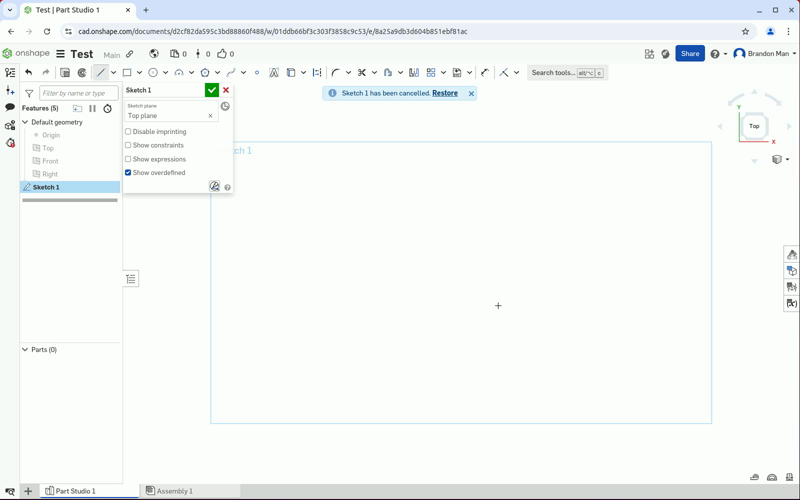
key_up(shift)
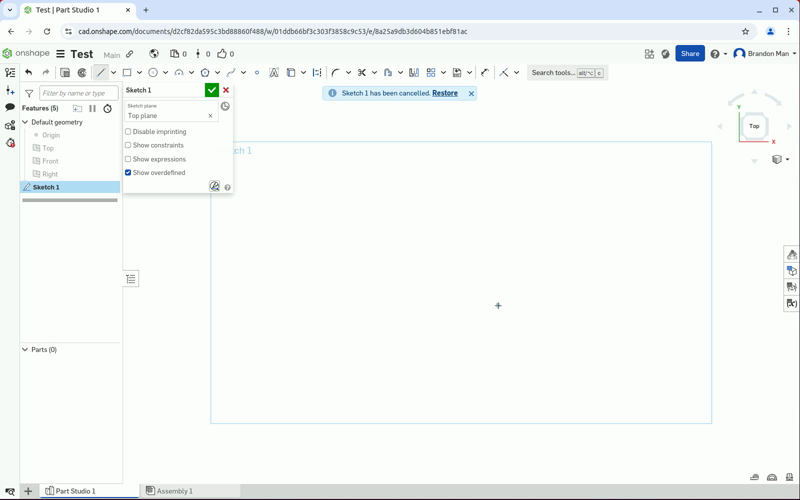
key_down(shift)
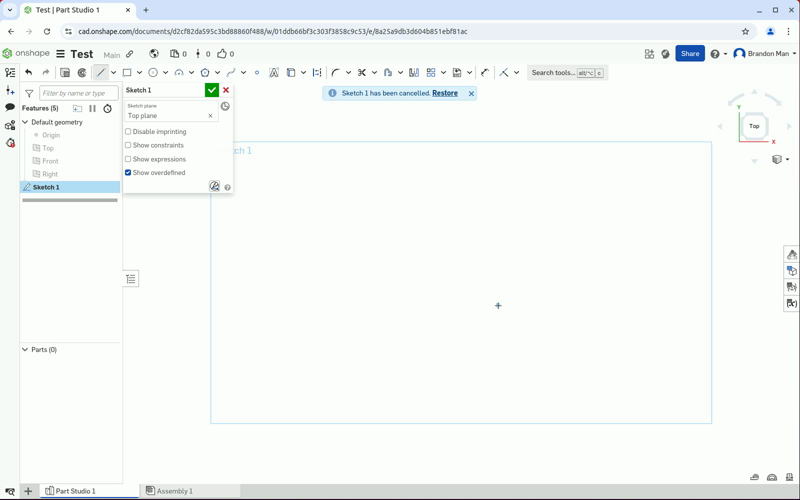
mouse_move(528, 305)
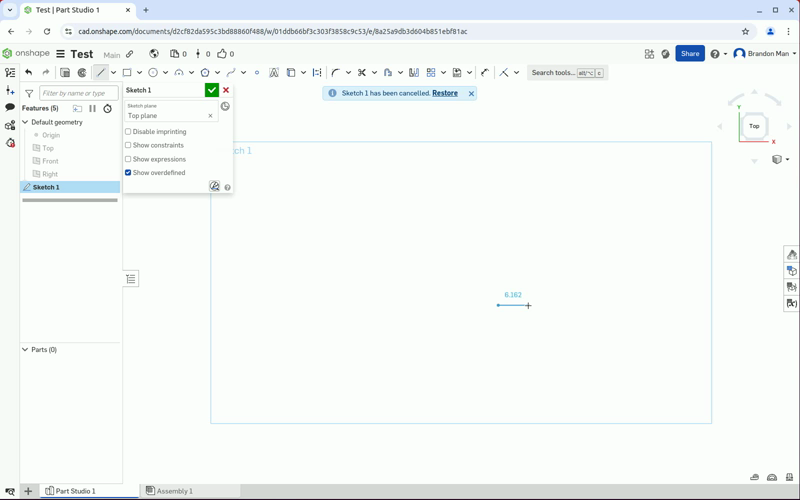
mouse_move(528, 305)
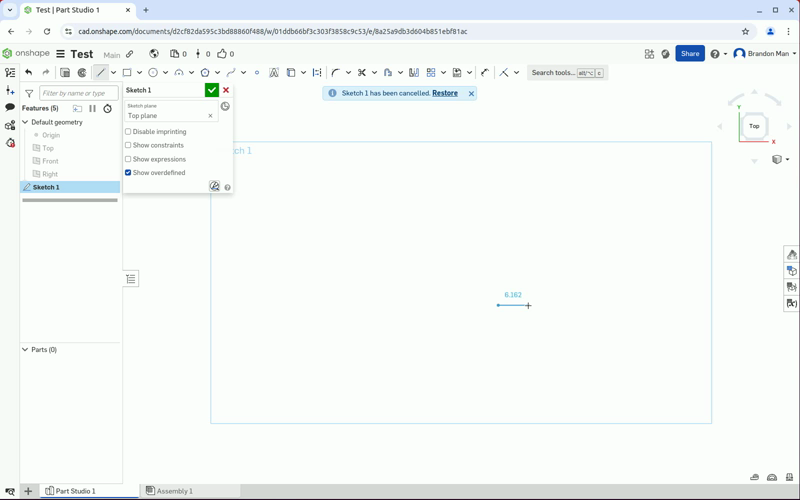
click(528, 305)
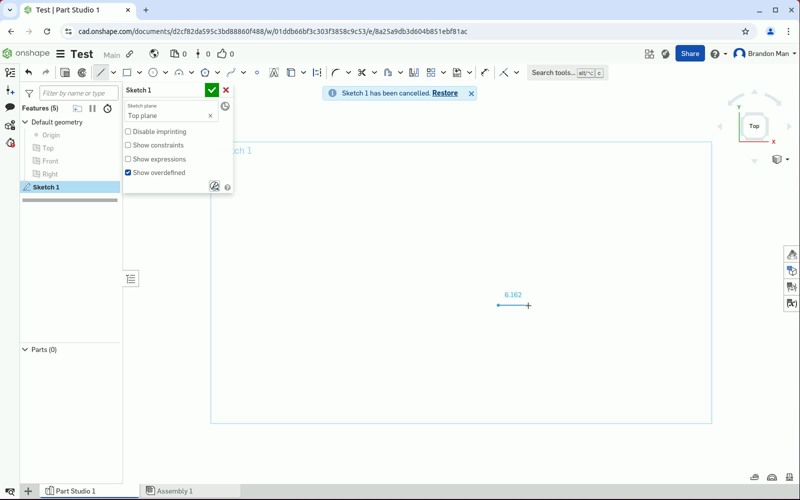
key_up(shift)
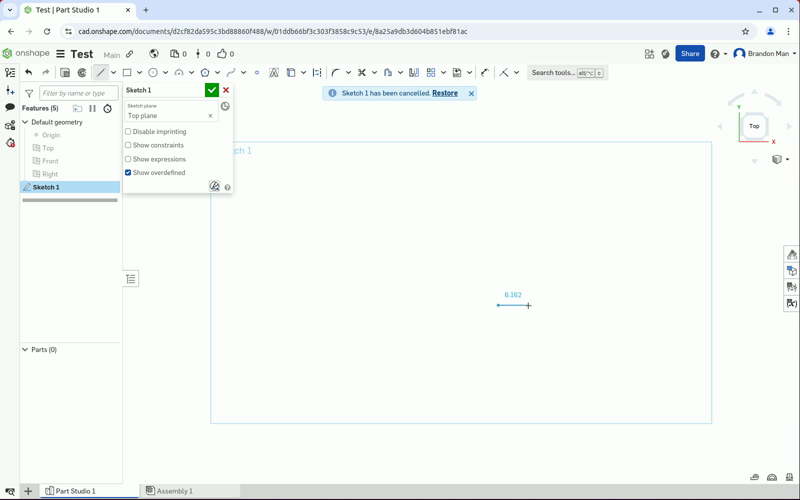
key_down(shift)
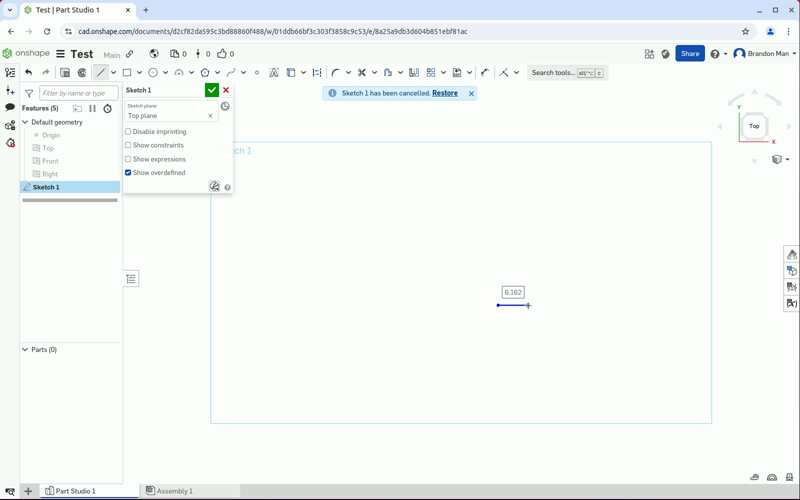
mouse_move(528, 170)
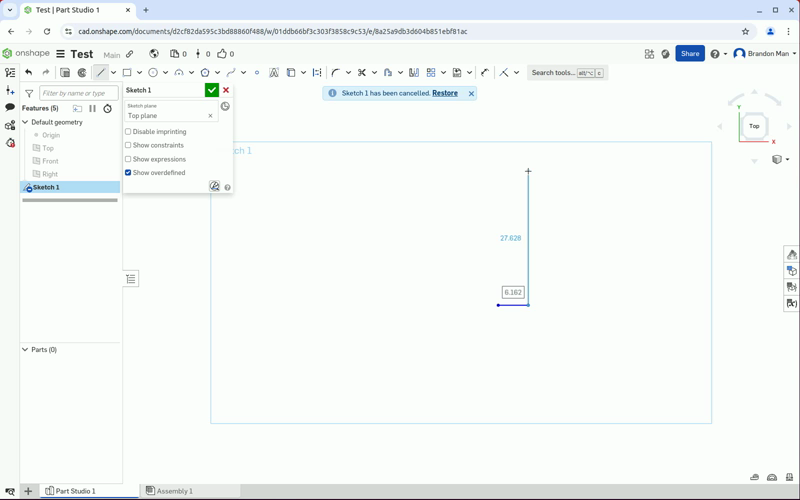
click(528, 170)
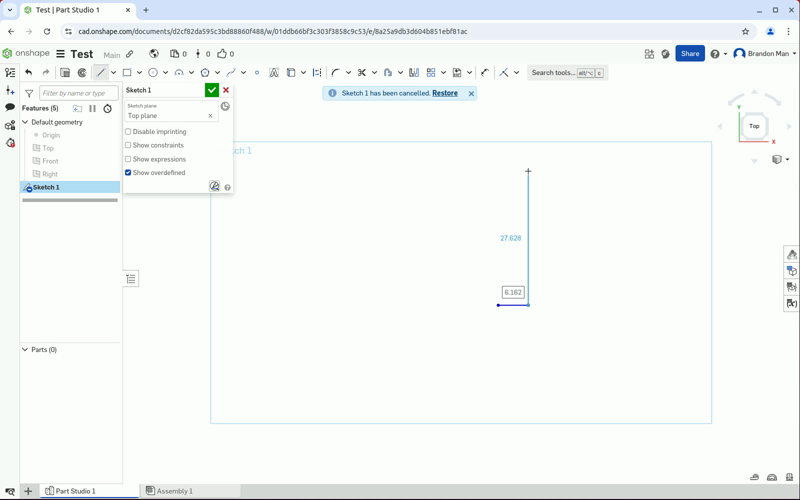
key_up(shift)
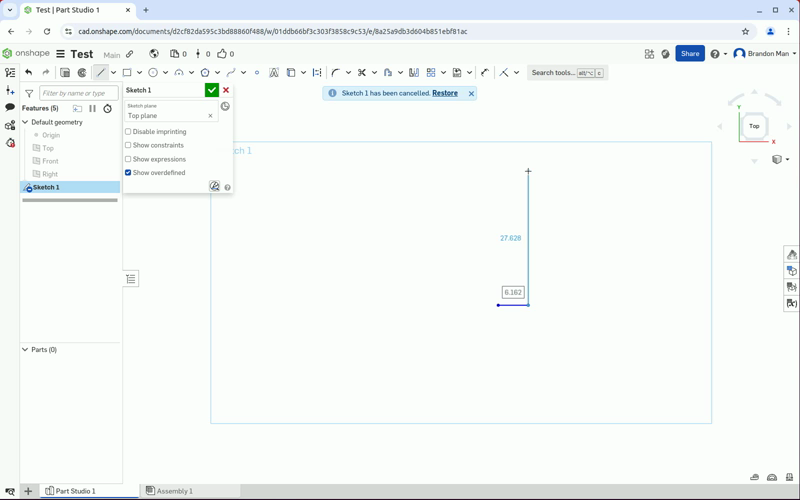
key_down(shift)
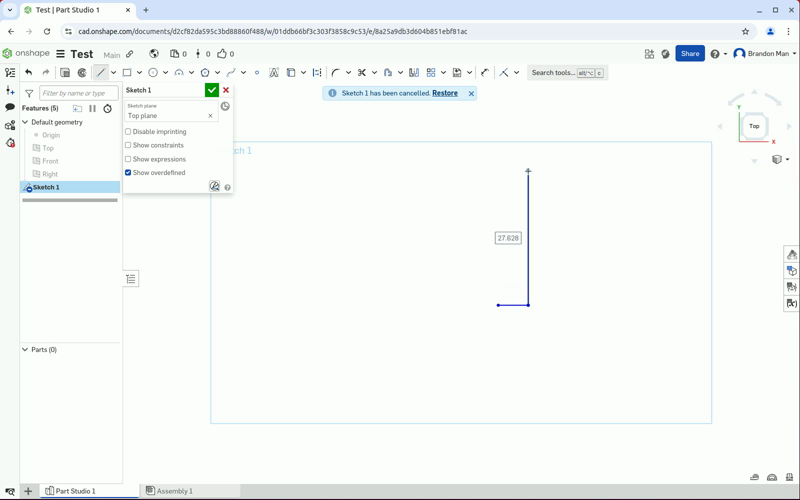
mouse_move(558, 170)
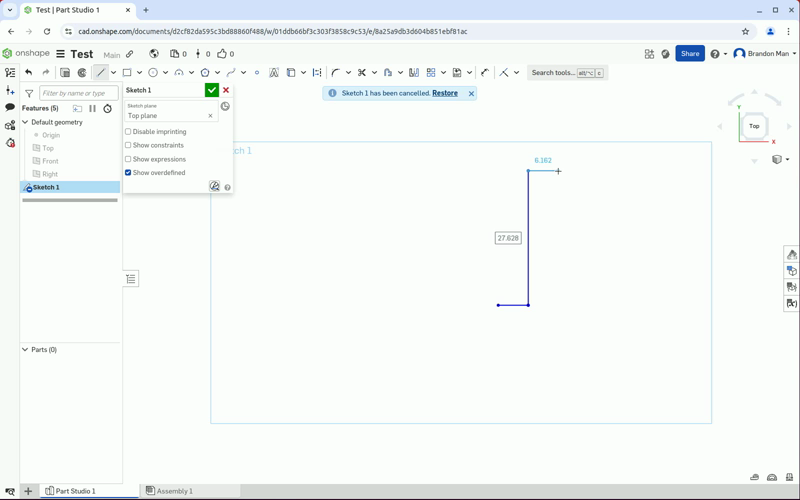
mouse_move(498, 170)
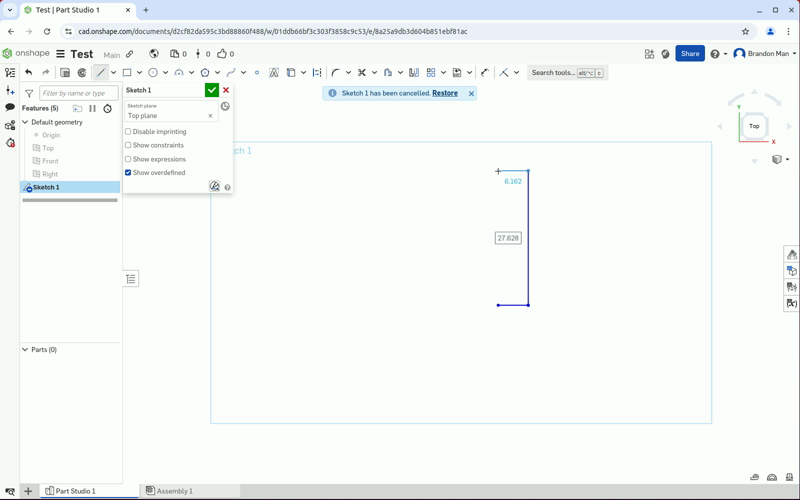
click(498, 170)
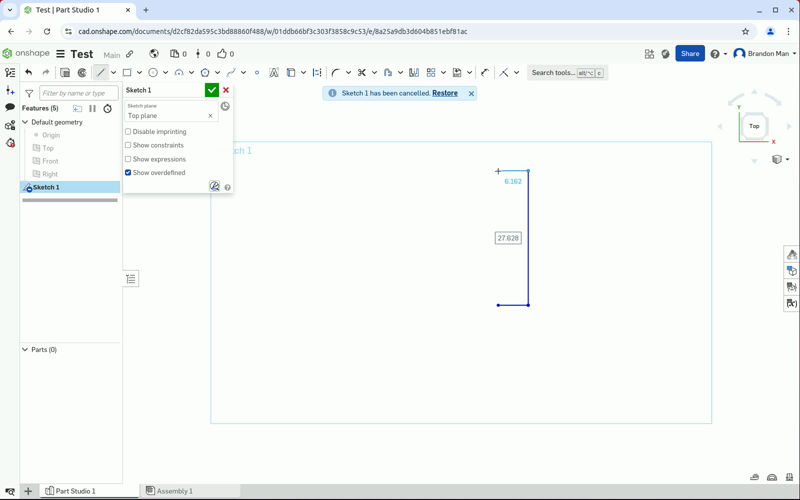
key_up(shift)
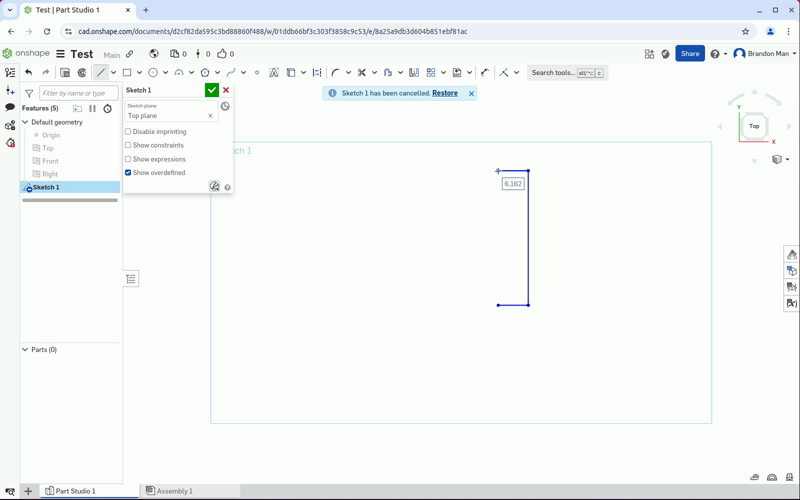
key_down(shift)
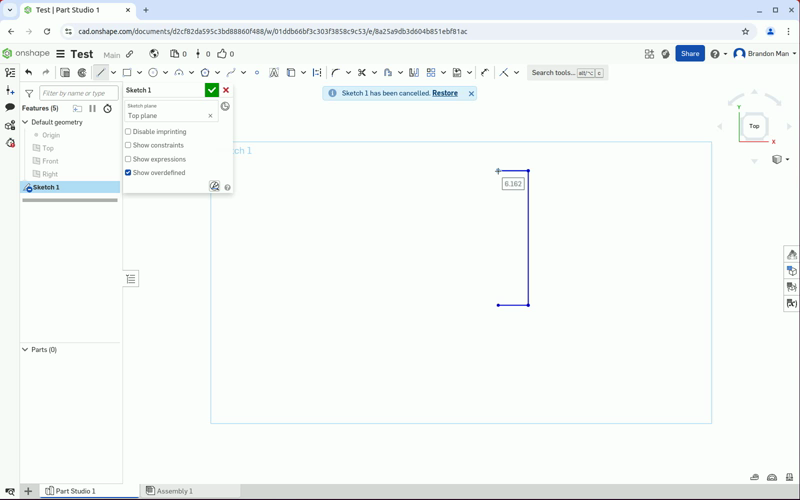
mouse_move(498, 259)
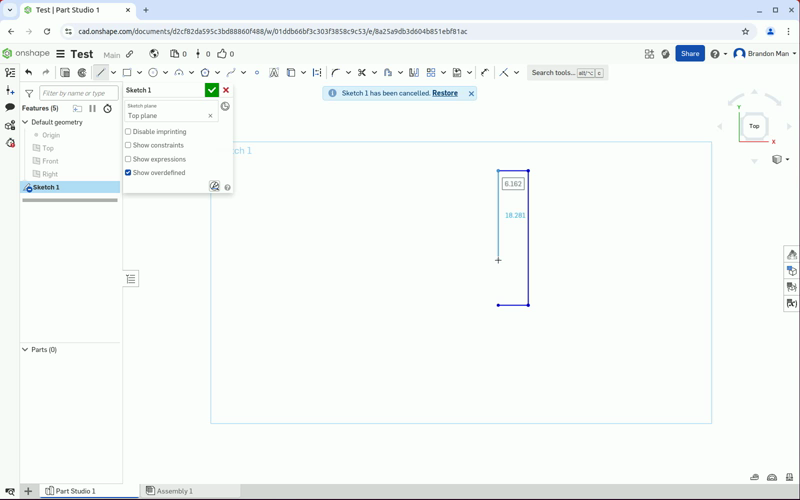
click(498, 259)
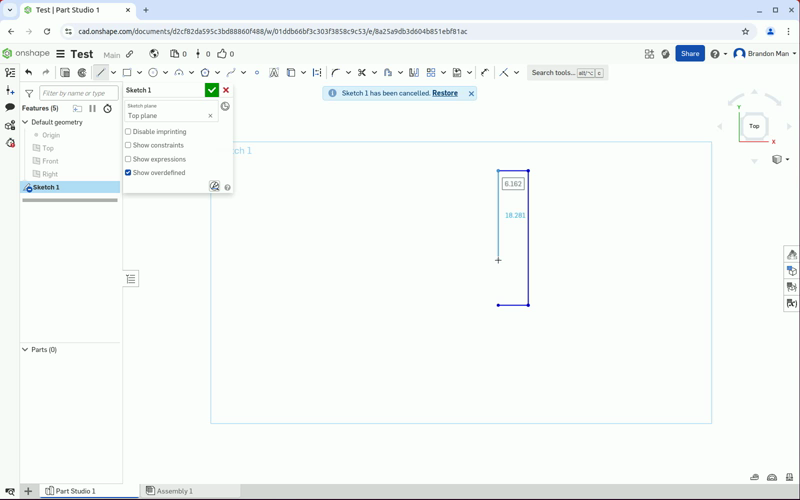
key_up(shift)
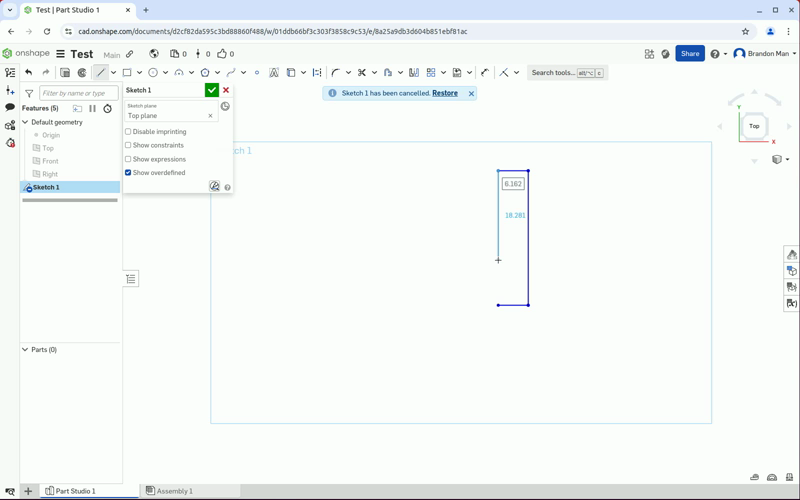
mouse_move(528, 259)
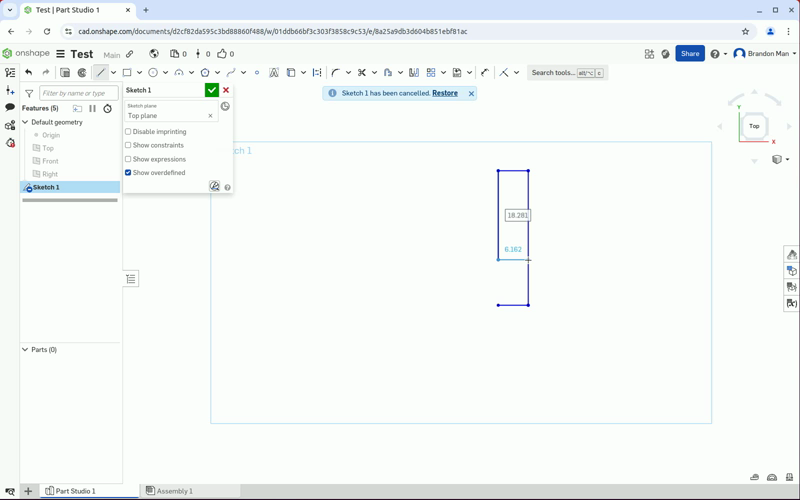
key_down(shift)
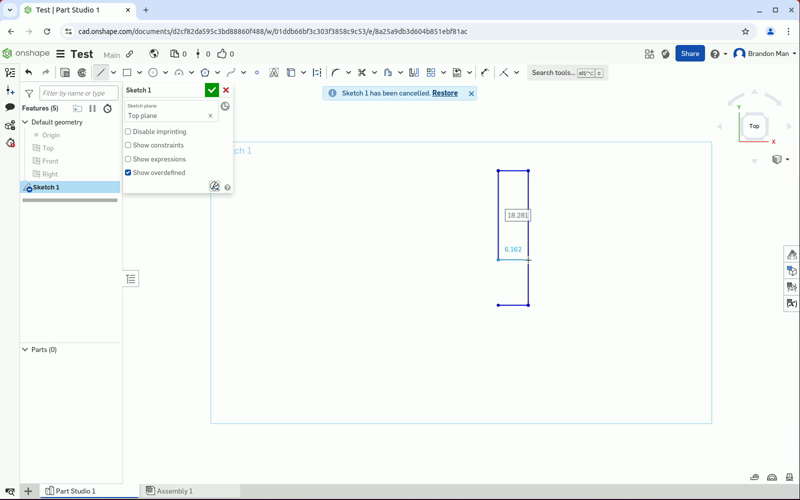
mouse_move(498, 305)
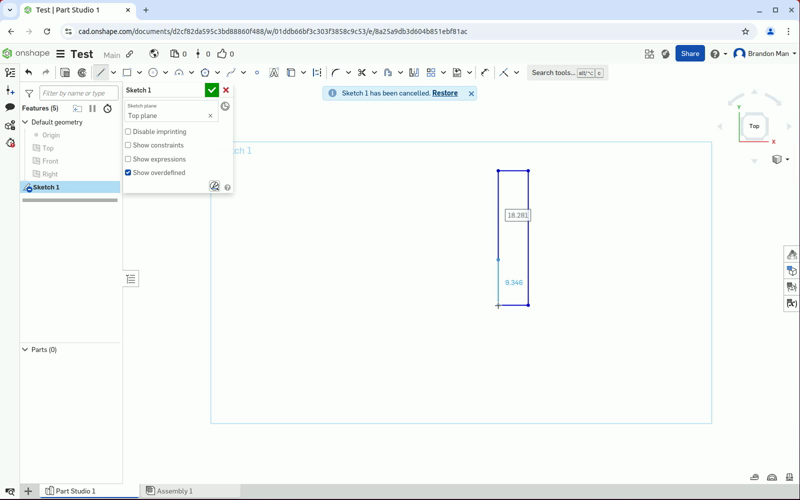
key_up(shift)
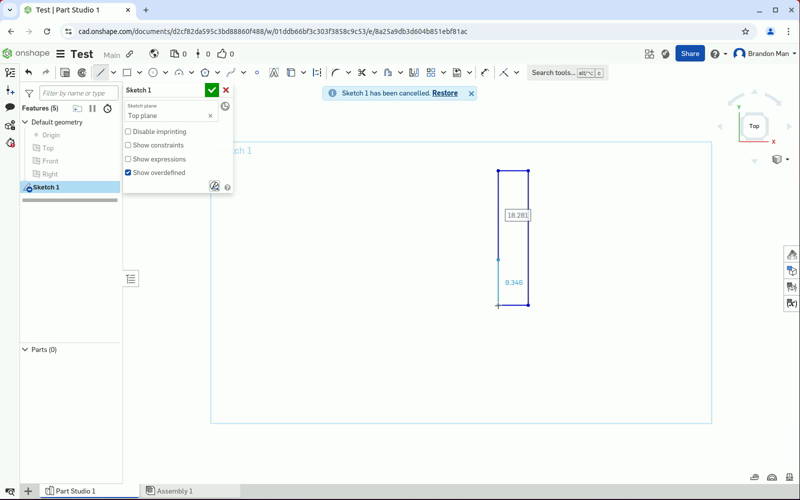
click(498, 305)
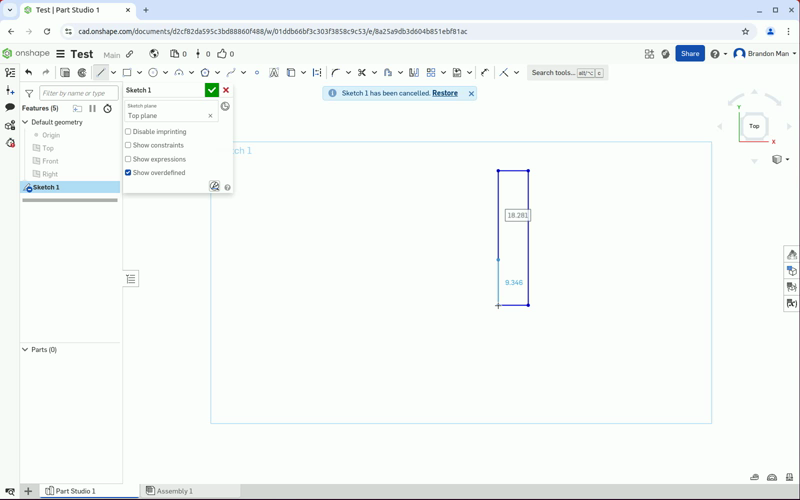
key(esc)
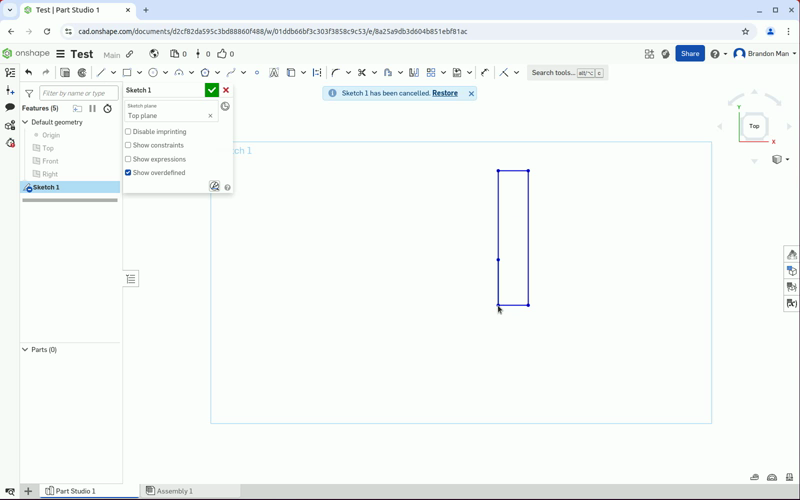
mouse_move(524, 191)
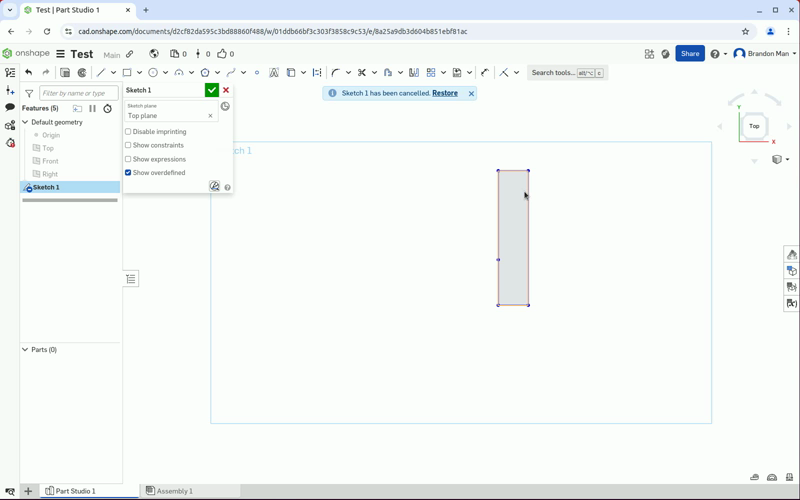
click(524, 191)
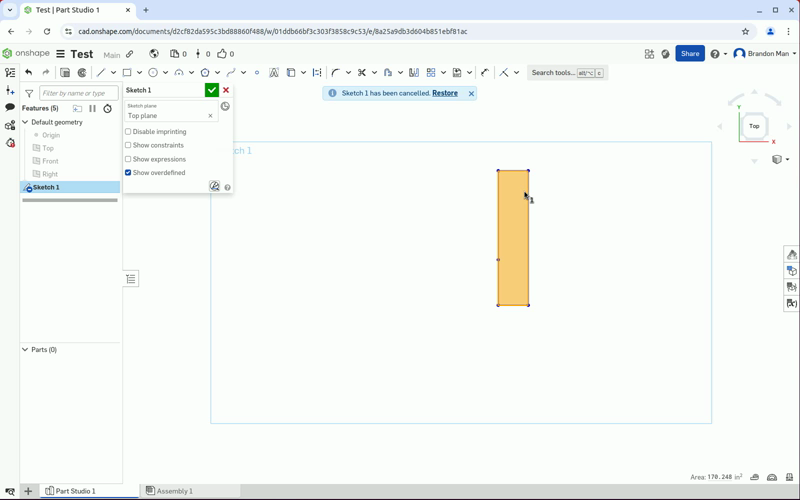
mouse_move(73, 352)
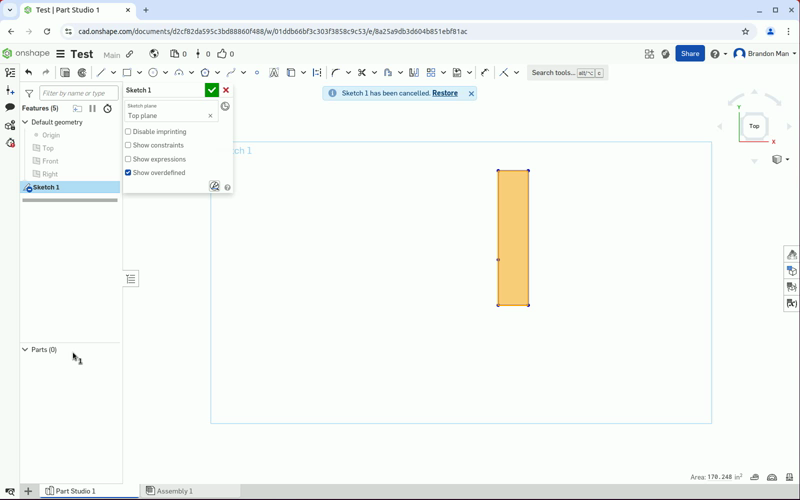
key(shift+y)
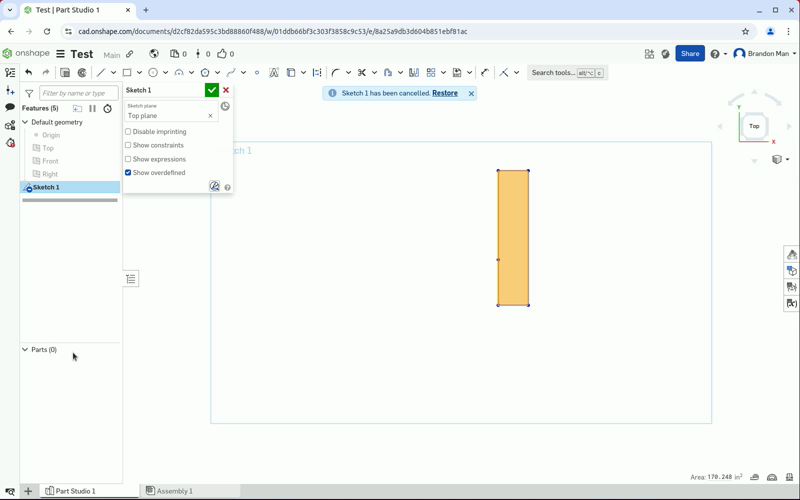
key(shift+e)
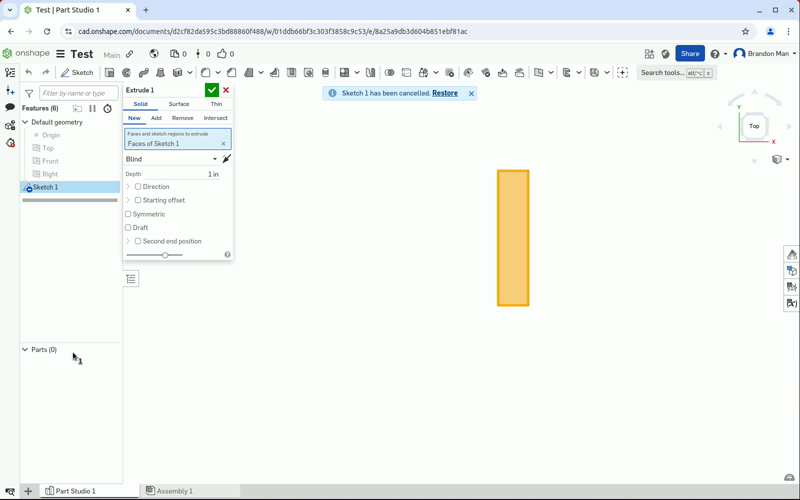
mouse_move(143, 106)
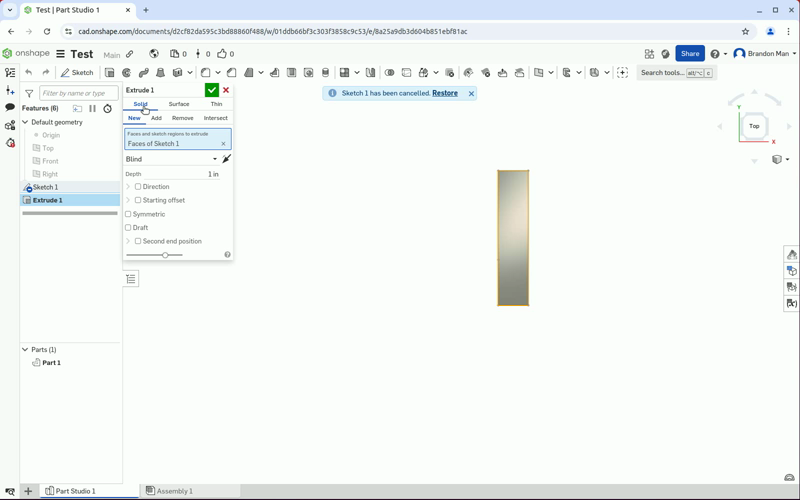
click(143, 106)
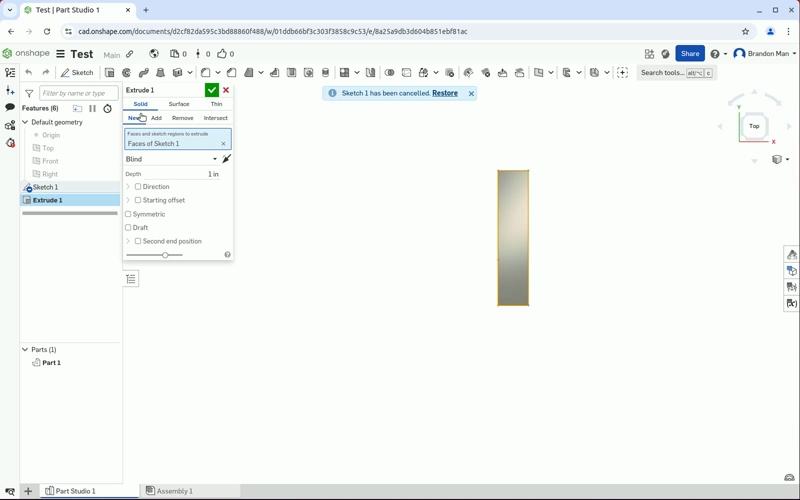
mouse_move(137, 120)
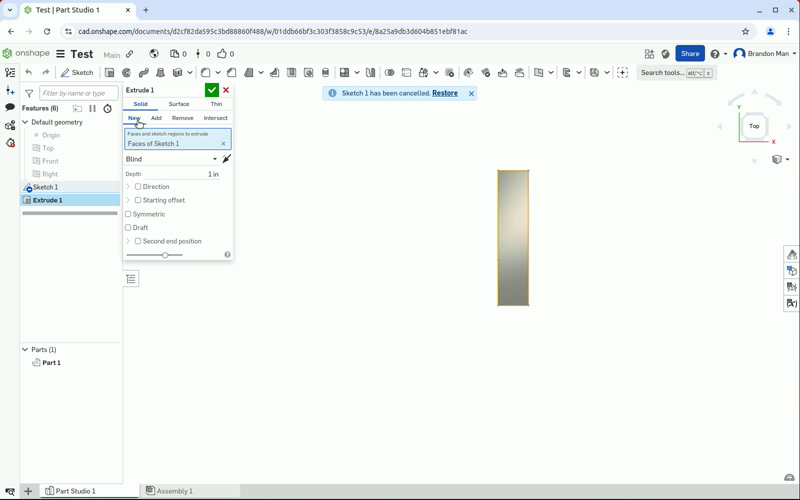
click(137, 120)
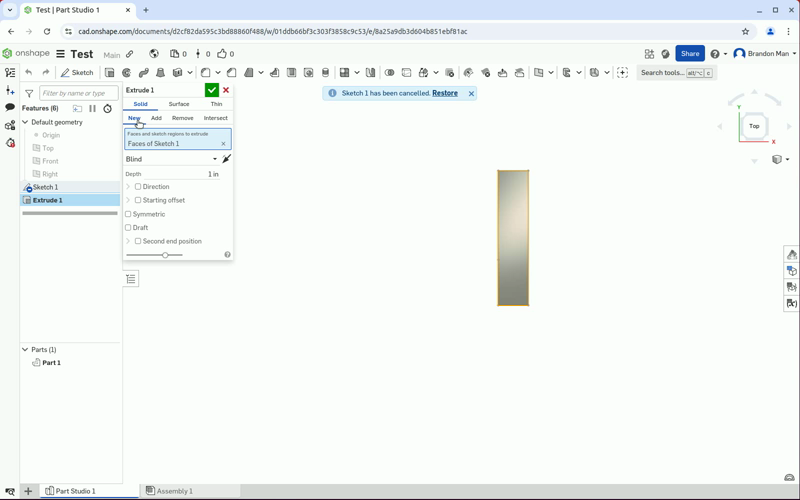
key(tab, 4)
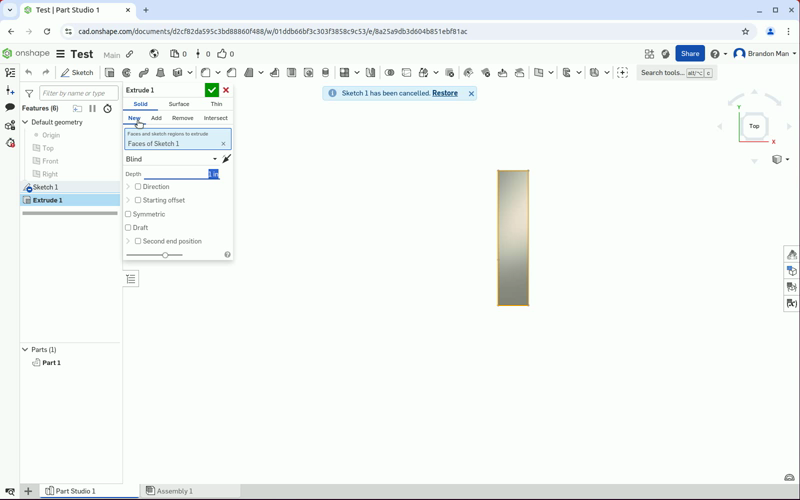
text(3.129)
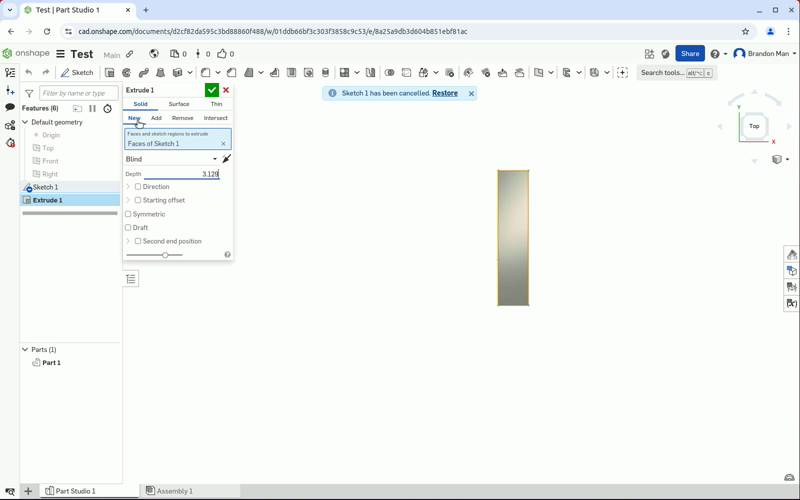
key(enter)
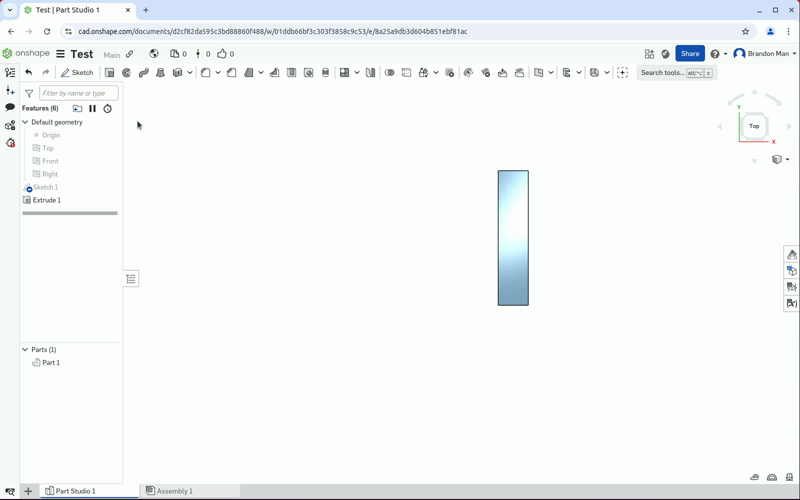
key(shift+h)
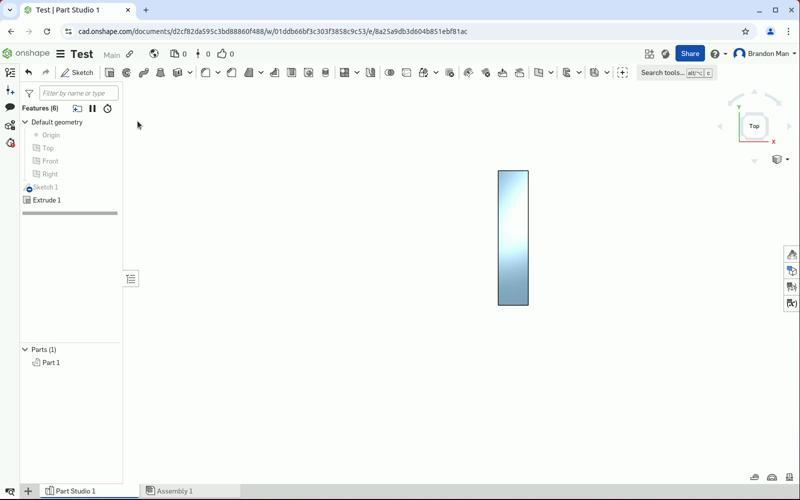
key(shift+h)
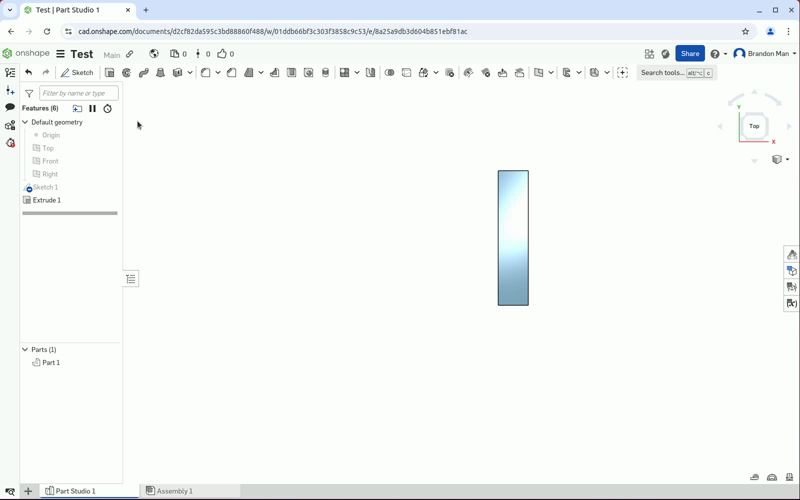
mouse_move(73, 189)
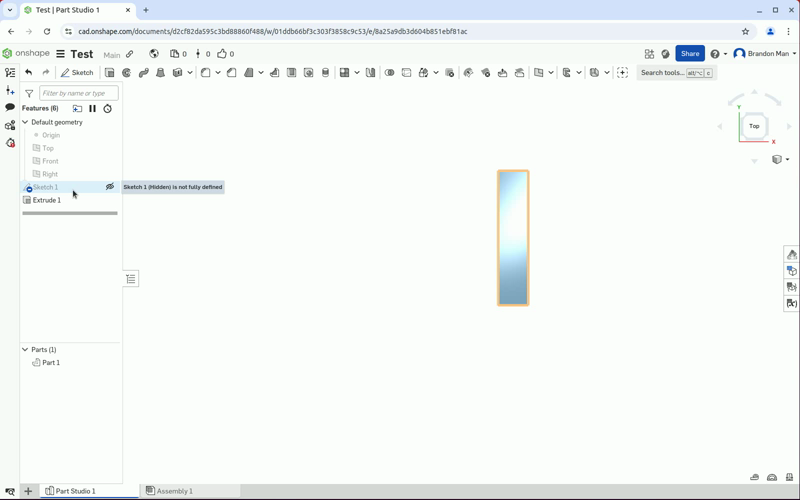
click(73, 189)
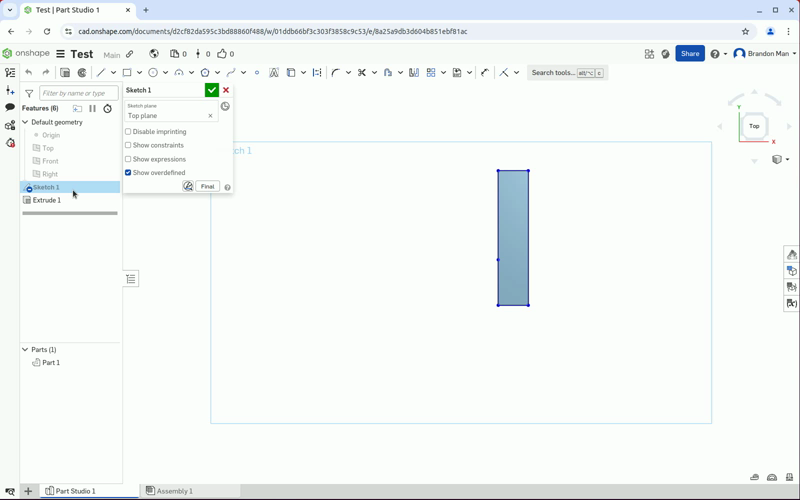
mouse_move(229, 92)
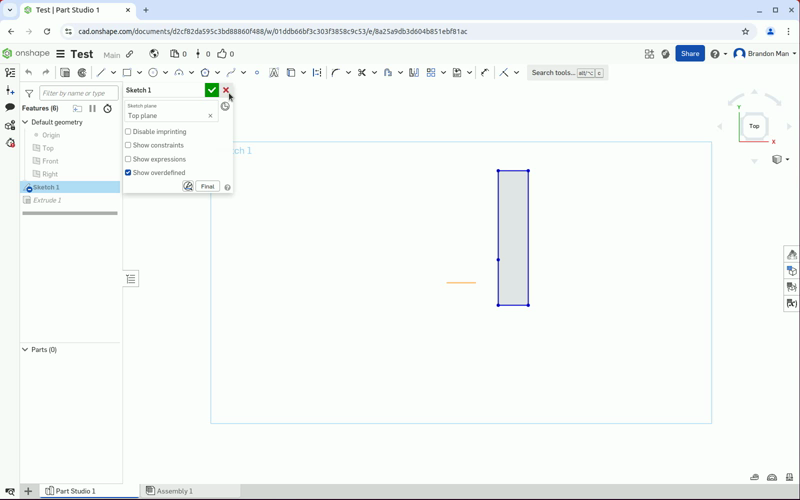
click(229, 92)
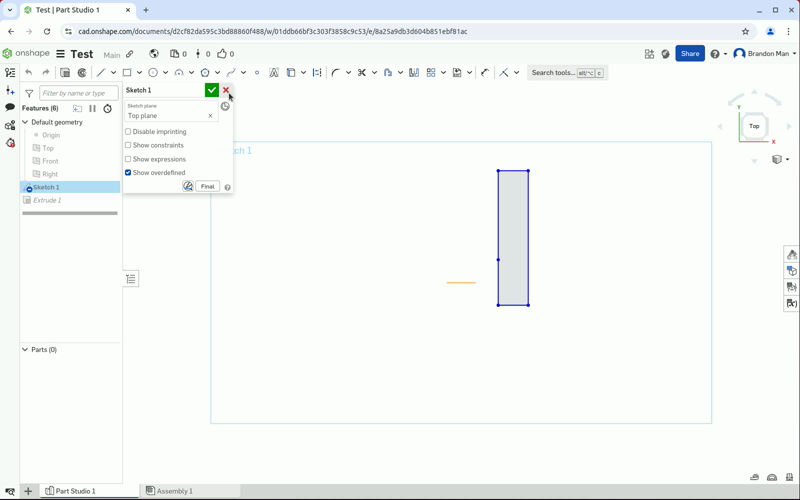
key(shift+s)
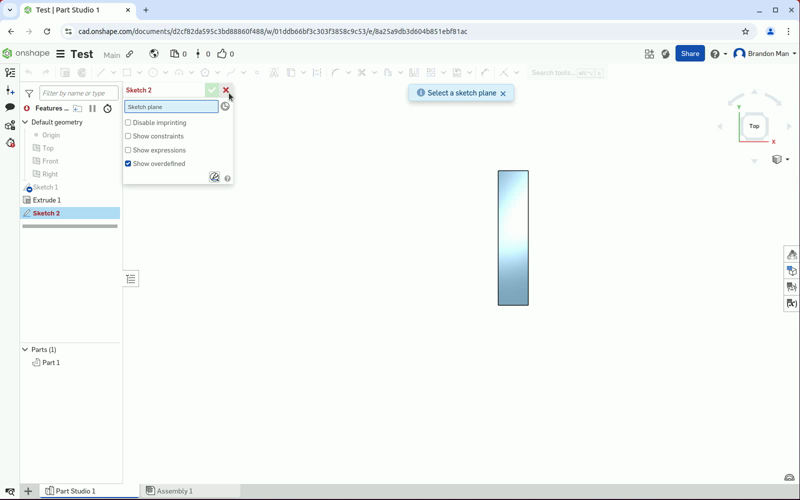
mouse_move(73, 150)
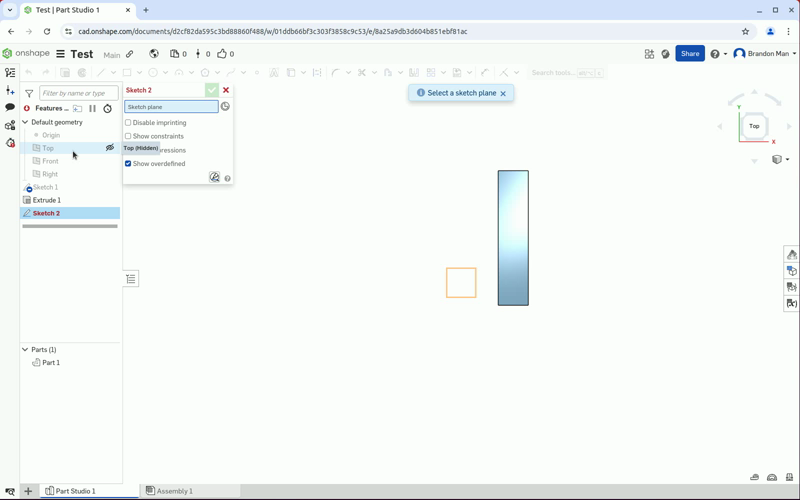
click(73, 150)
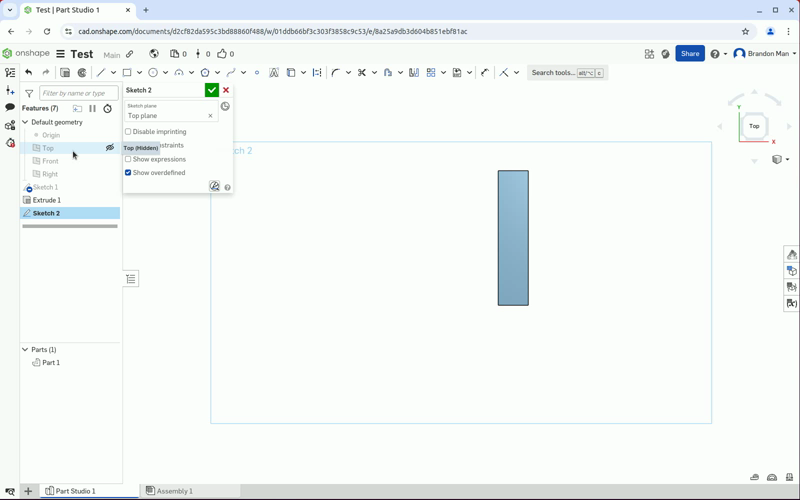
mouse_move(73, 352)
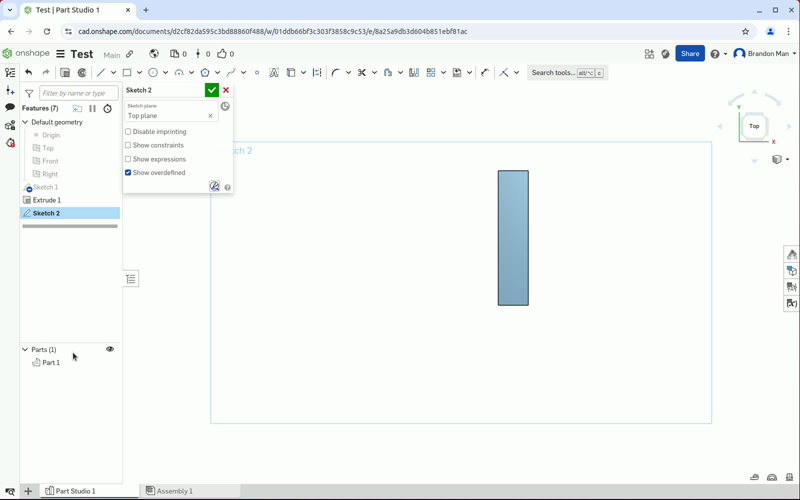
key(y)
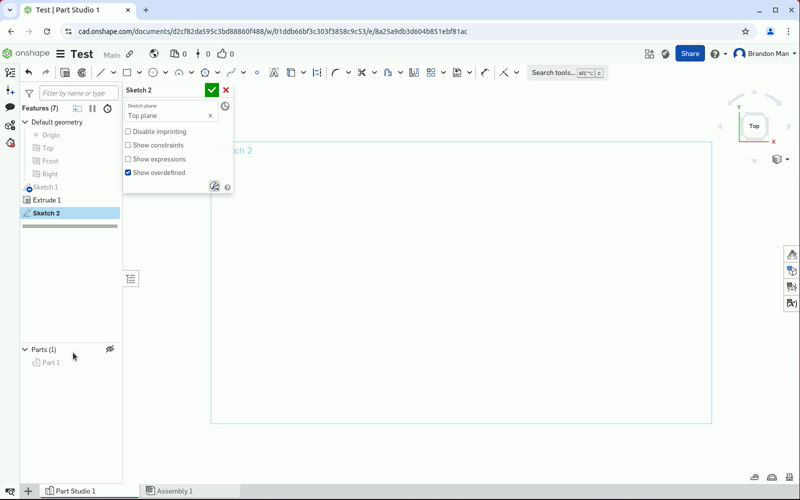
key(l)
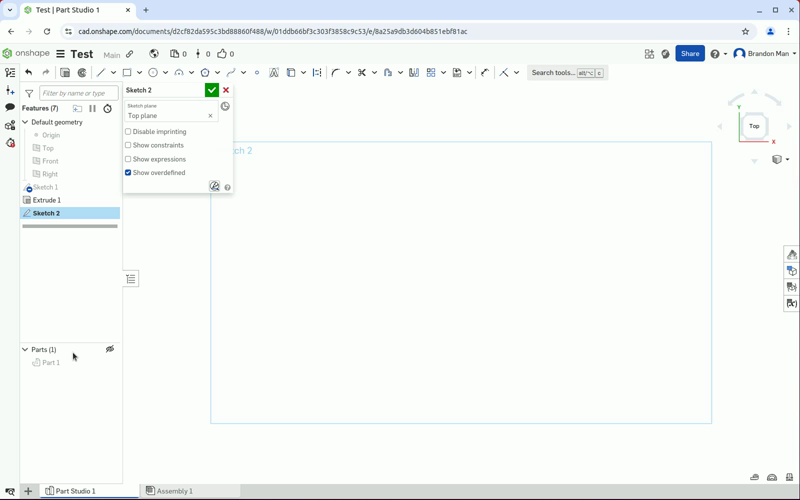
key_down(shift)
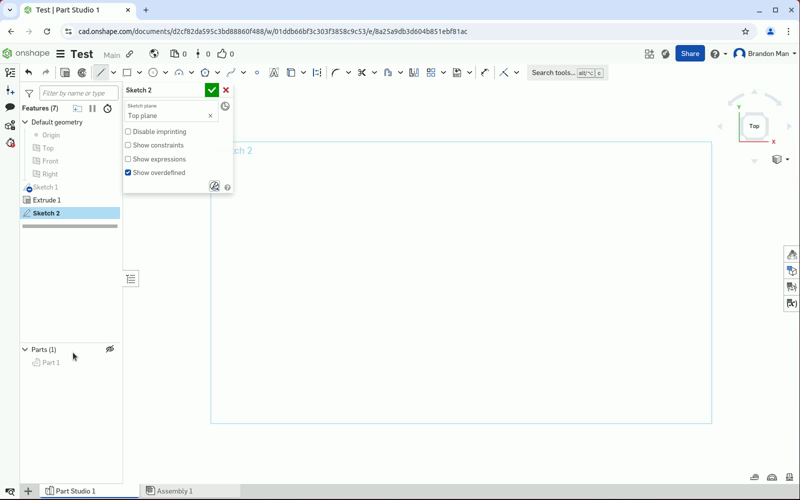
mouse_move(392, 305)
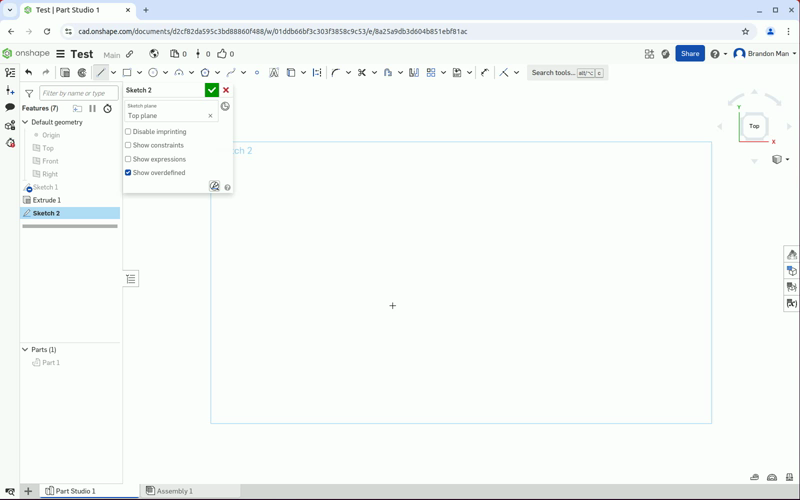
click(392, 305)
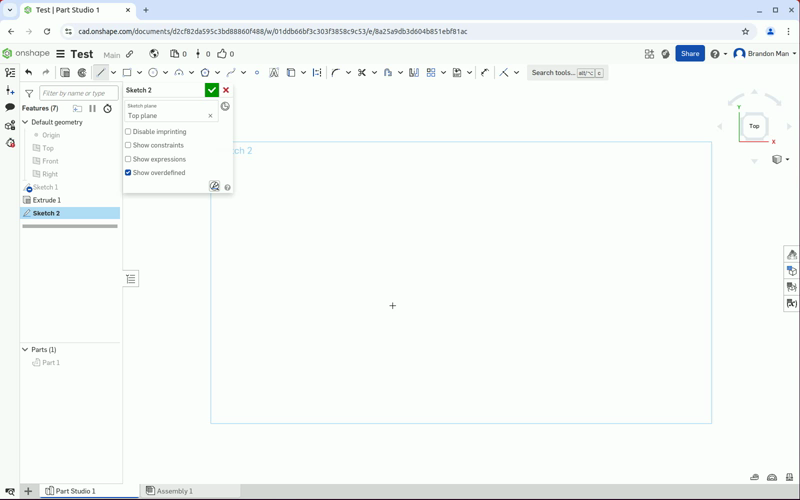
key_up(shift)
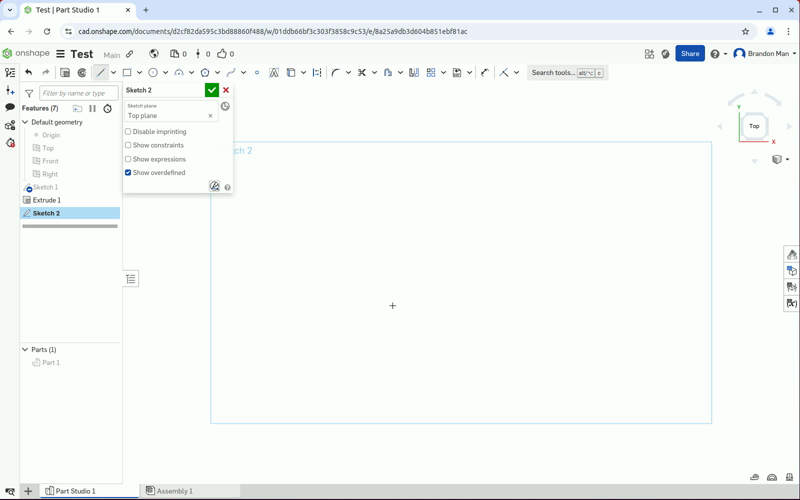
key_down(shift)
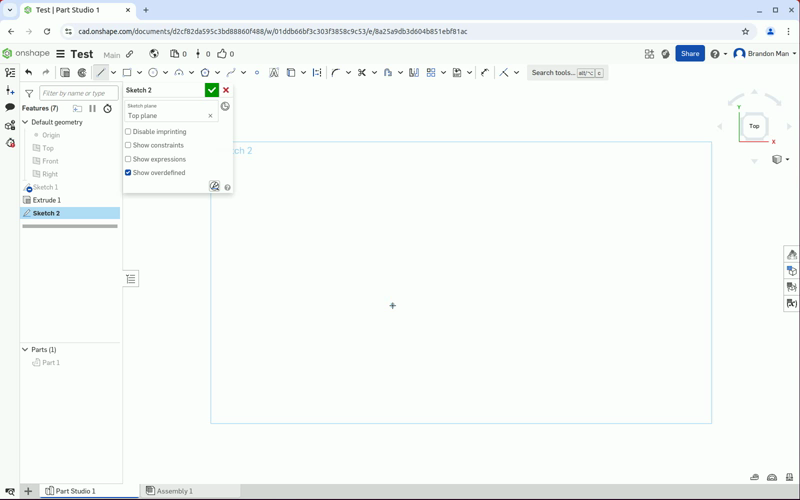
mouse_move(422, 305)
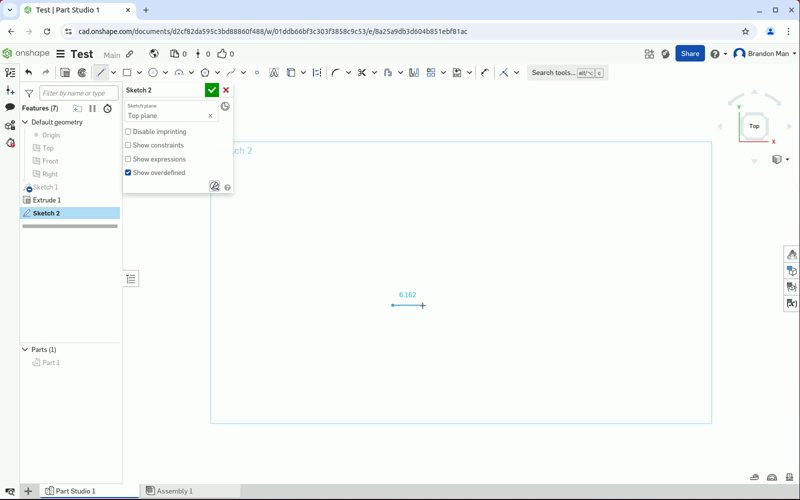
mouse_move(422, 305)
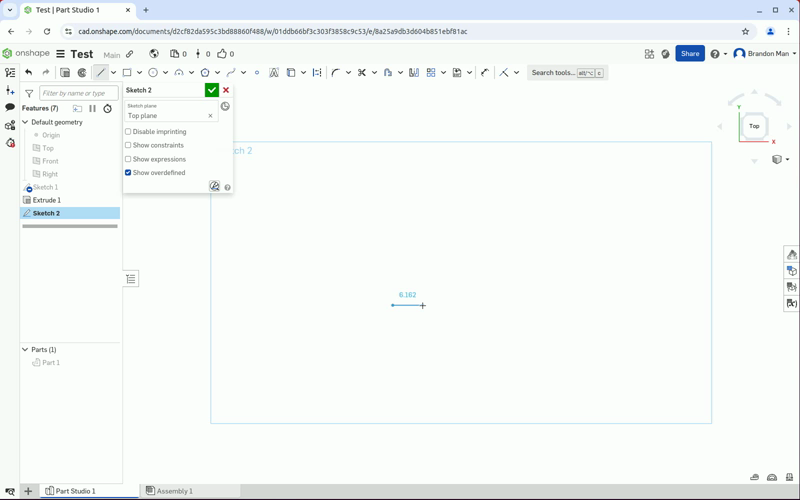
click(422, 305)
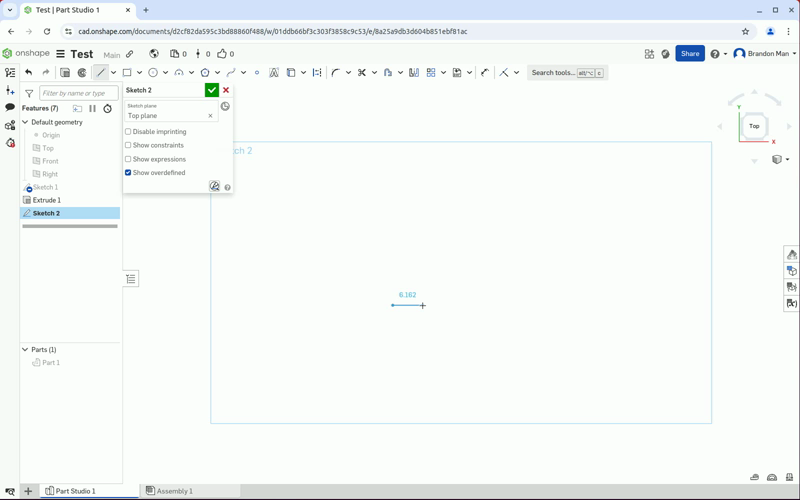
key_up(shift)
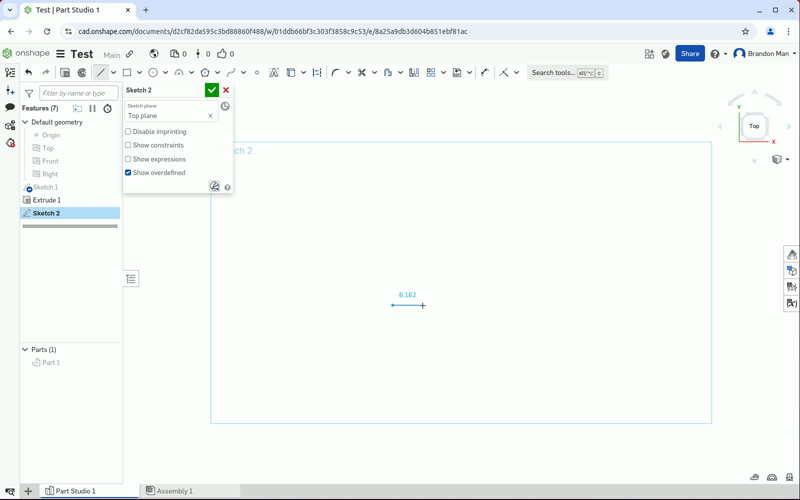
key_down(shift)
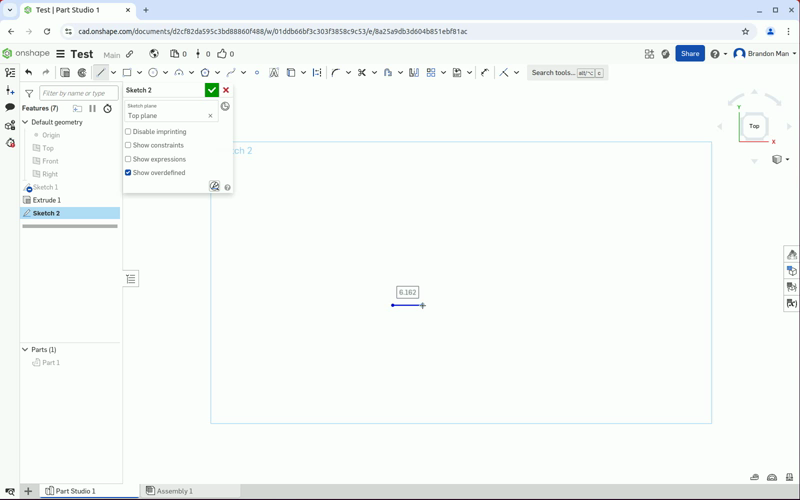
mouse_move(452, 305)
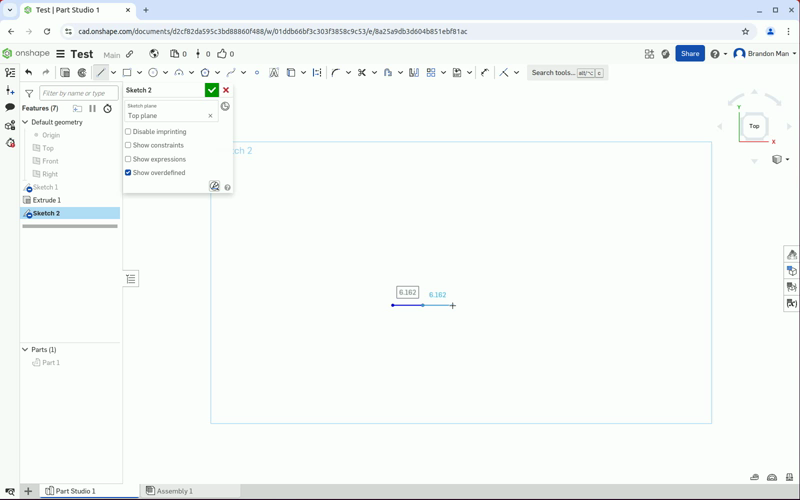
mouse_move(422, 259)
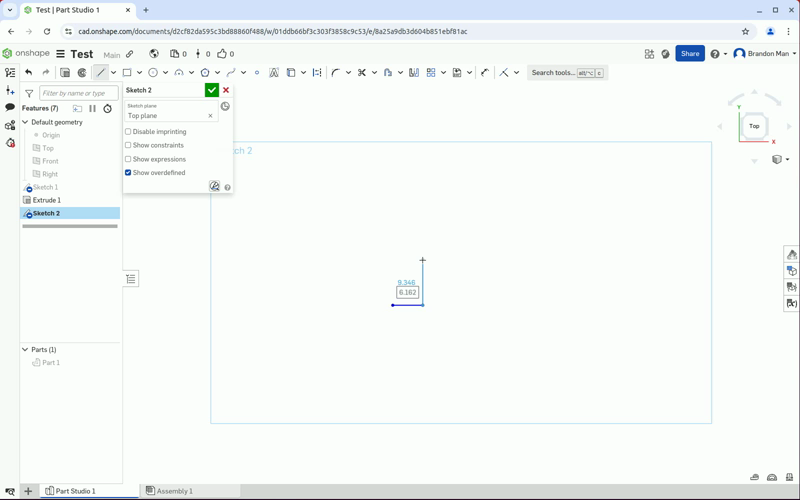
click(422, 259)
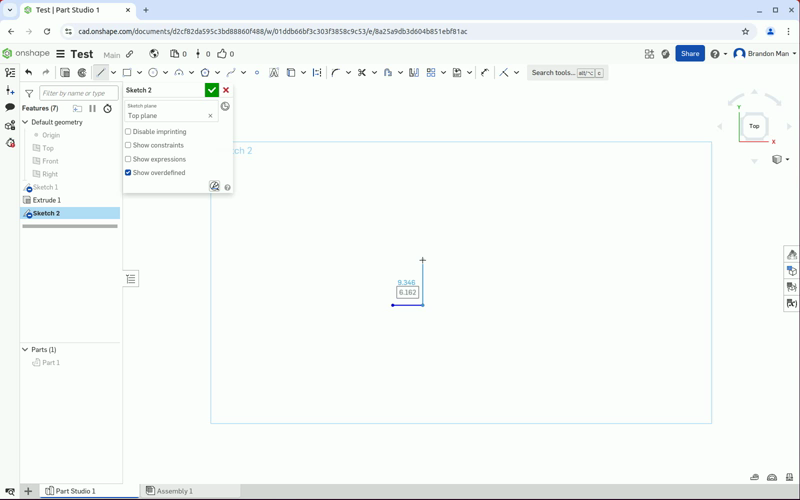
key_up(shift)
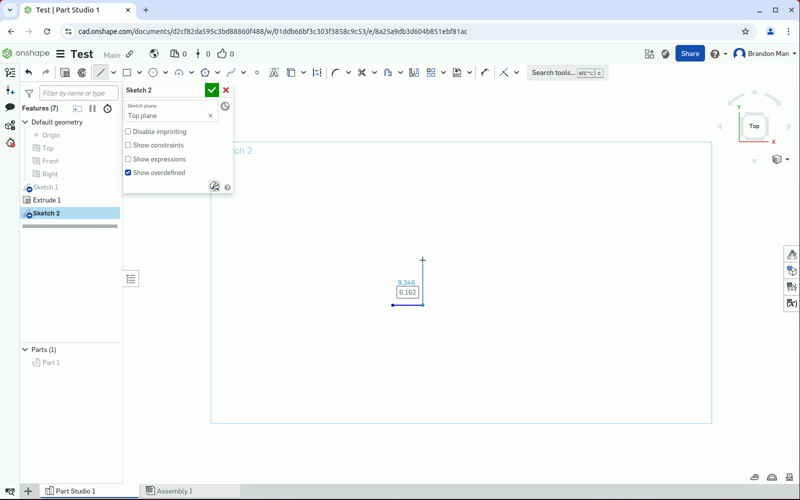
key_down(shift)
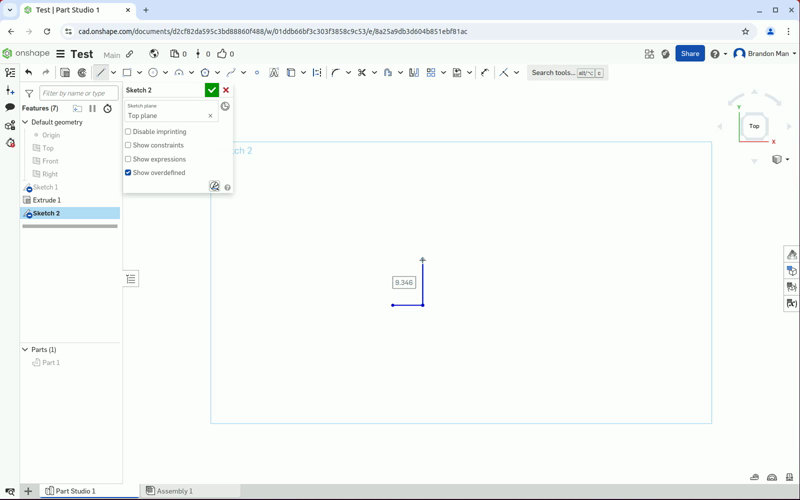
mouse_move(422, 170)
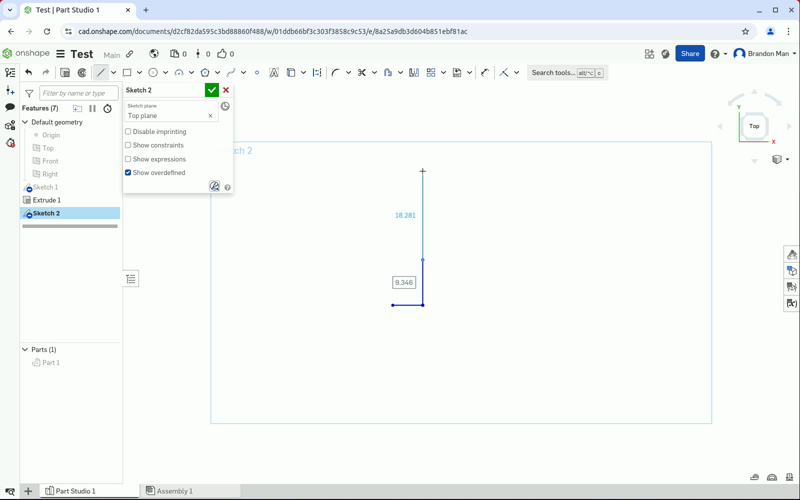
click(422, 170)
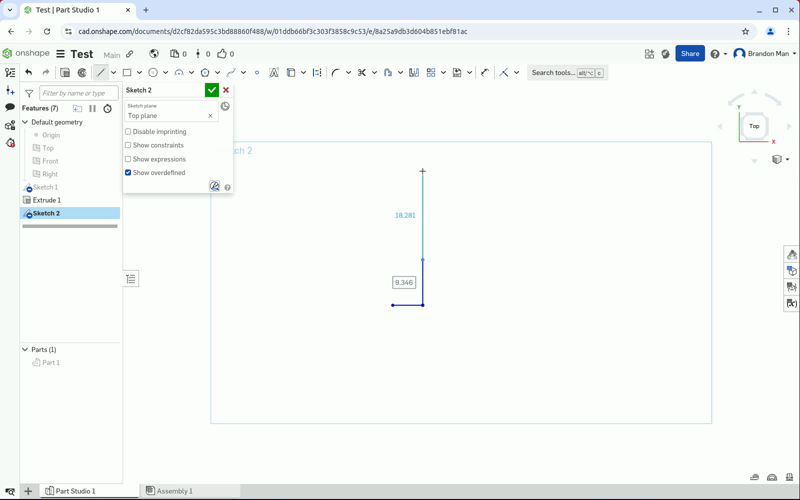
key_up(shift)
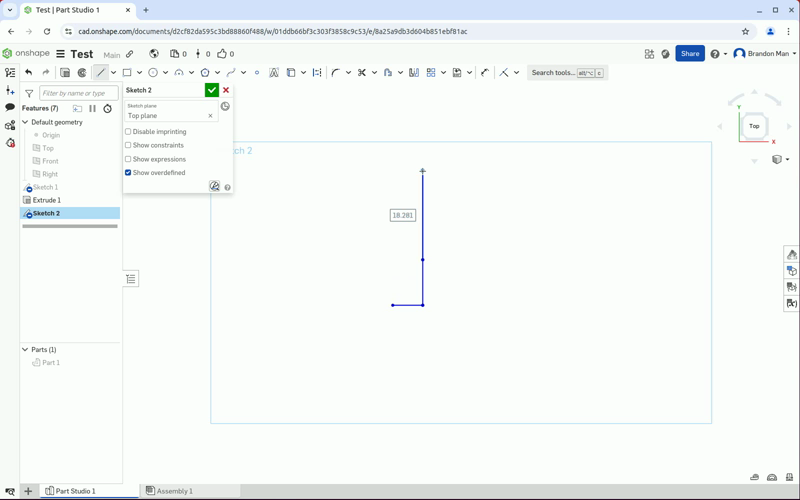
key_down(shift)
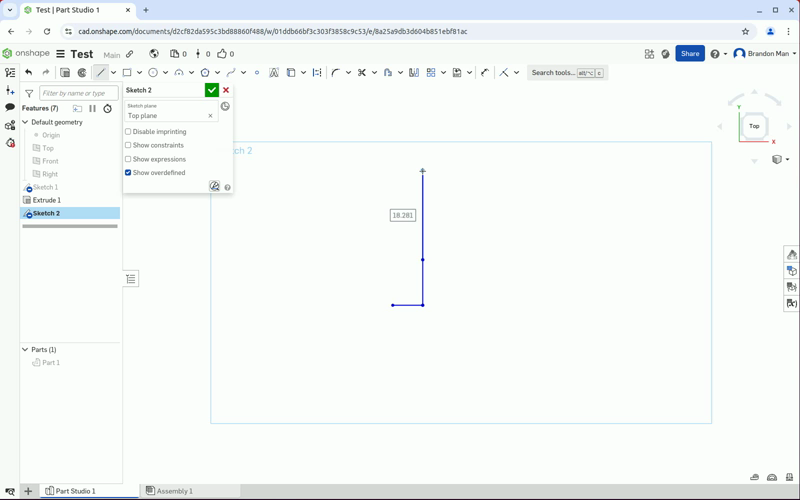
mouse_move(452, 170)
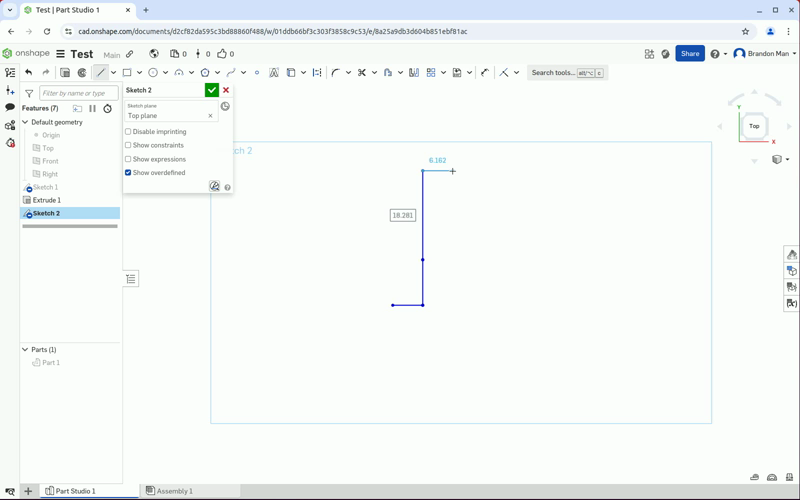
mouse_move(392, 170)
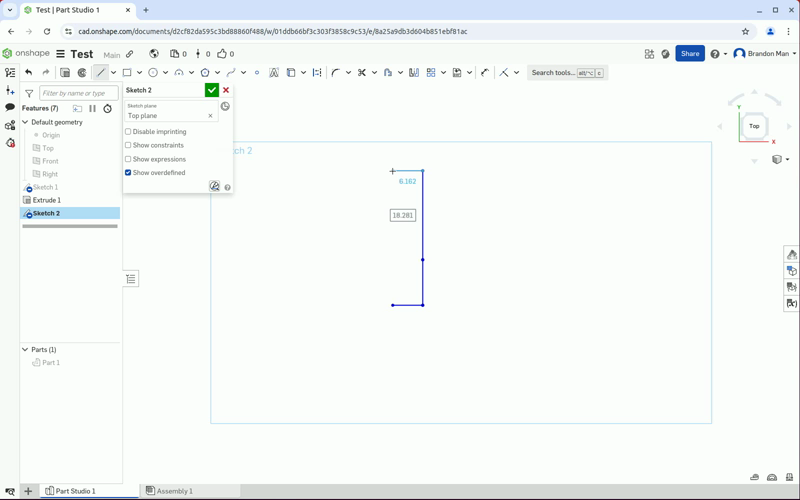
click(392, 170)
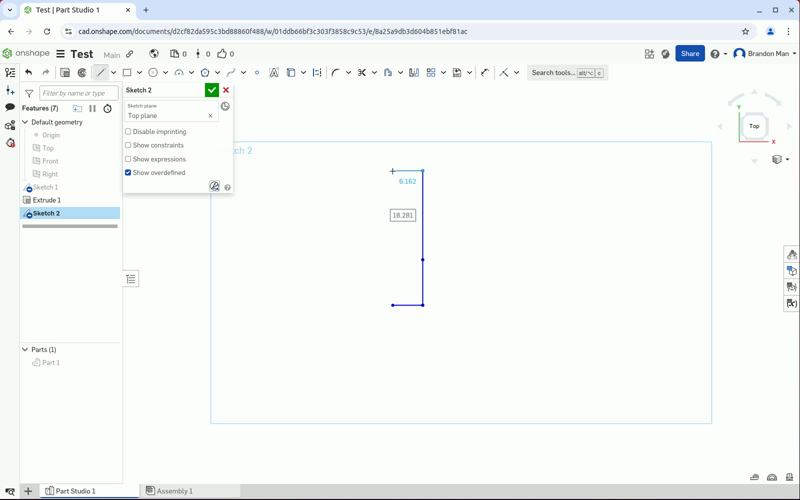
key_up(shift)
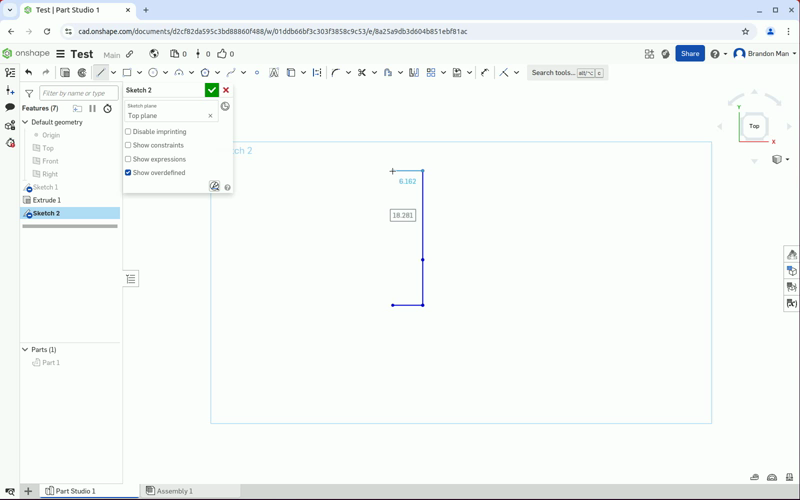
key_down(shift)
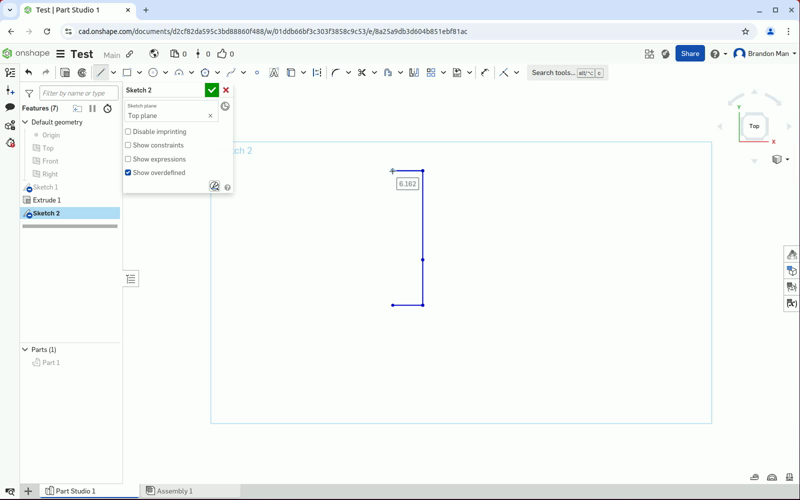
mouse_move(392, 305)
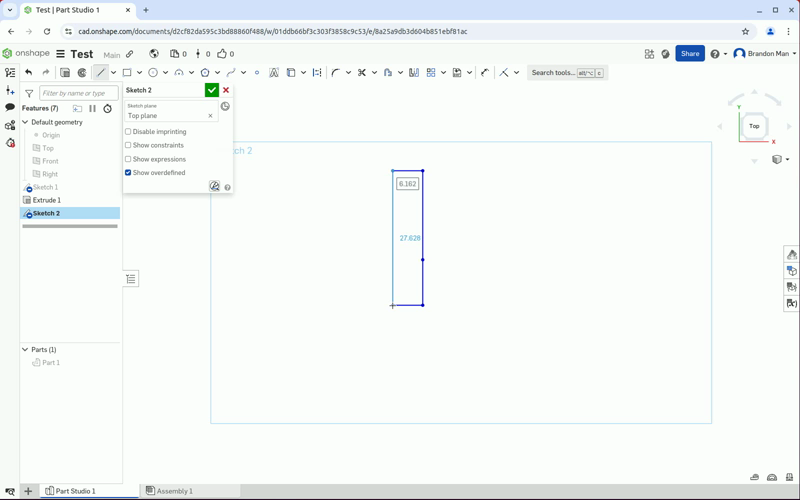
key_up(shift)
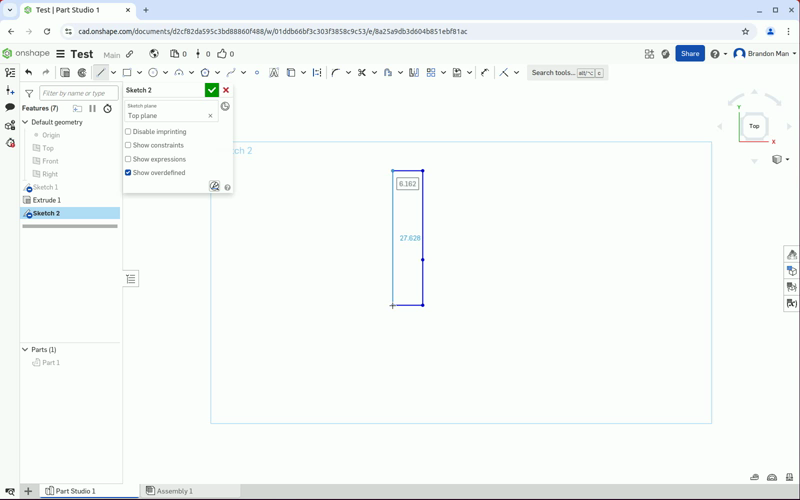
click(392, 305)
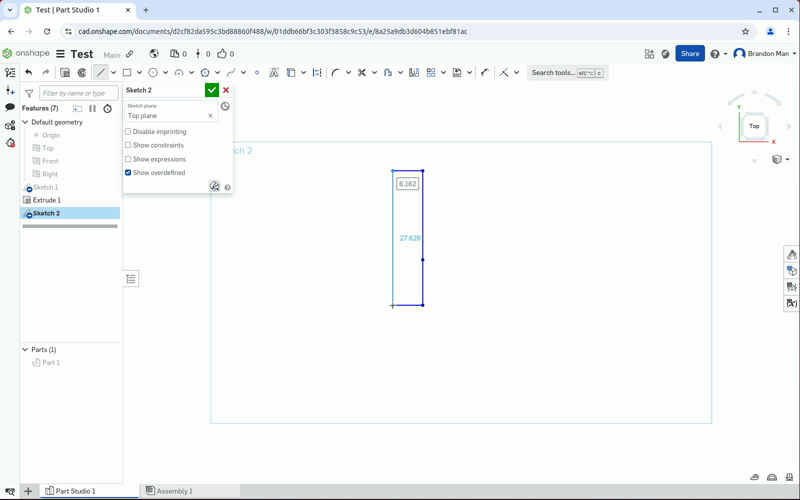
key(esc)
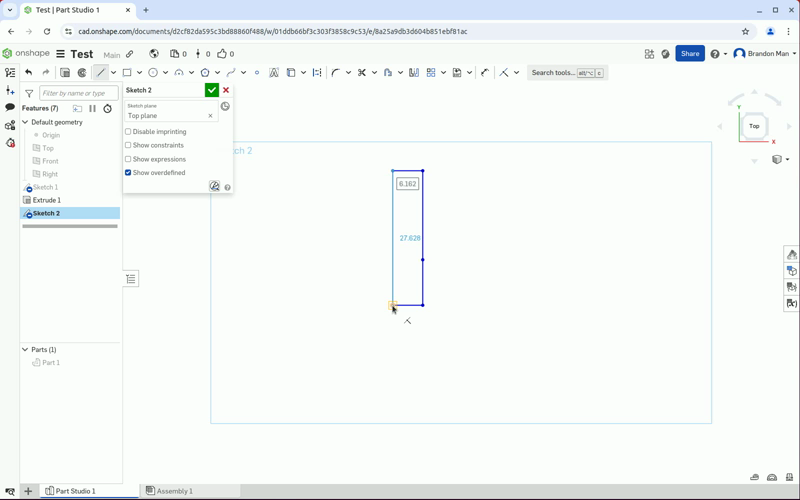
mouse_move(399, 240)
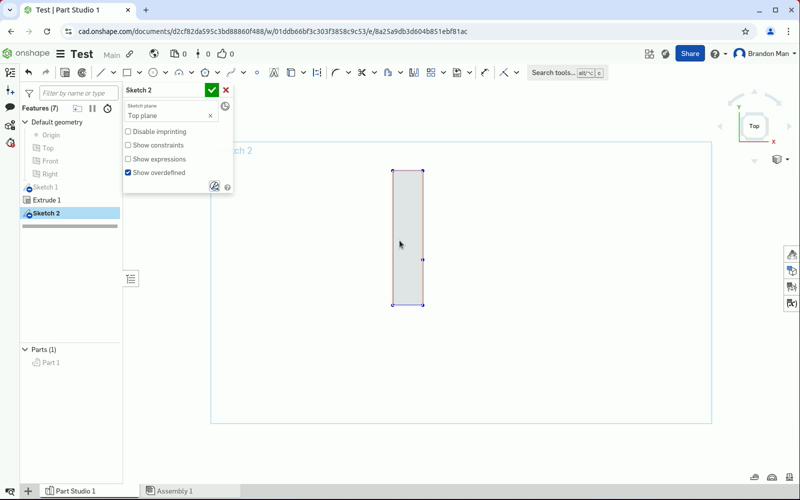
click(399, 240)
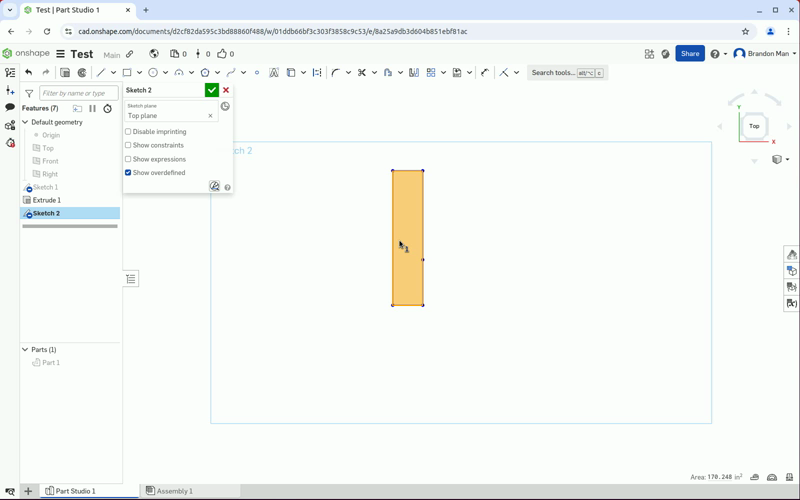
mouse_move(73, 352)
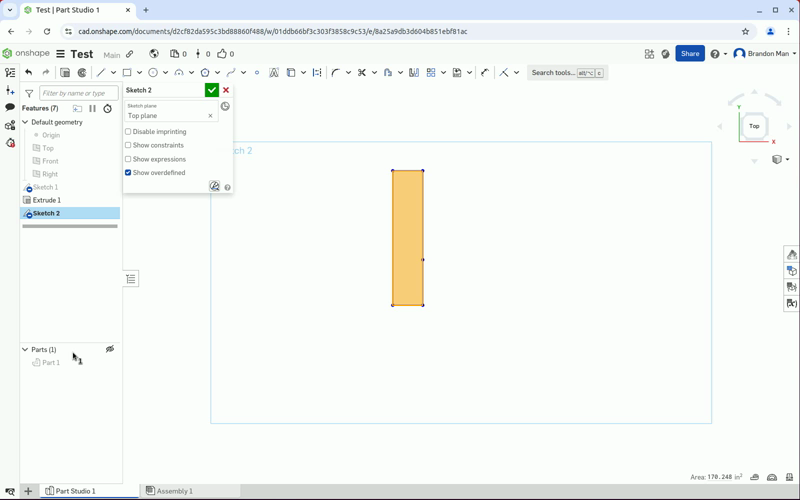
key(shift+y)
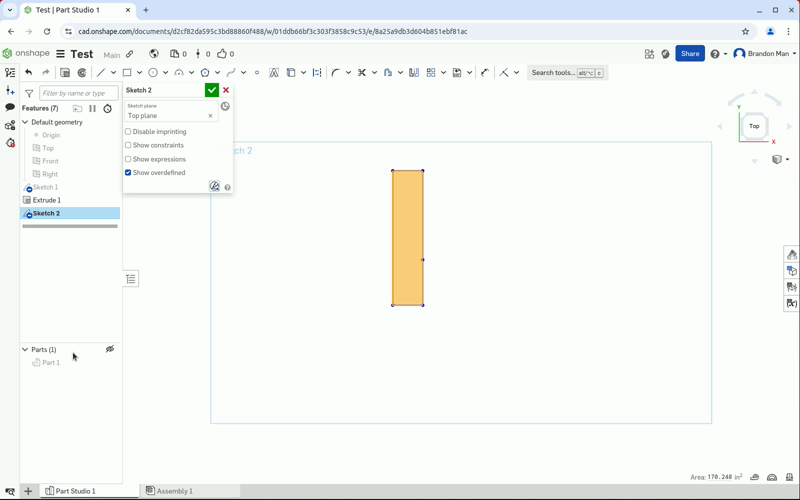
key(shift+e)
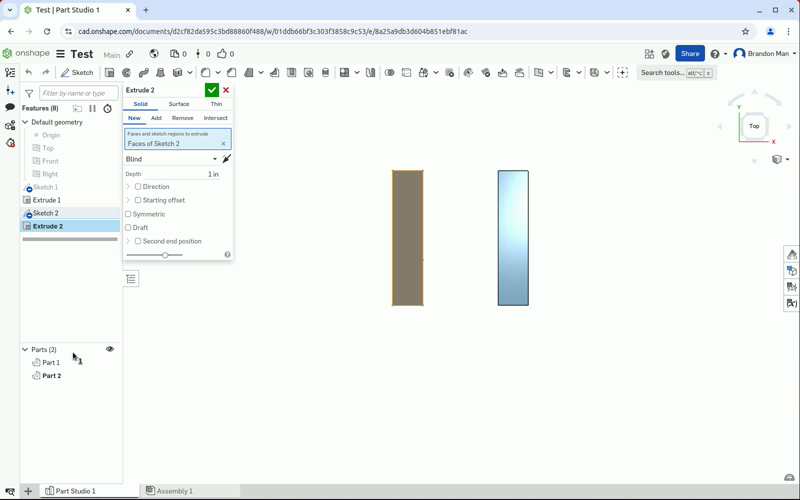
mouse_move(143, 106)
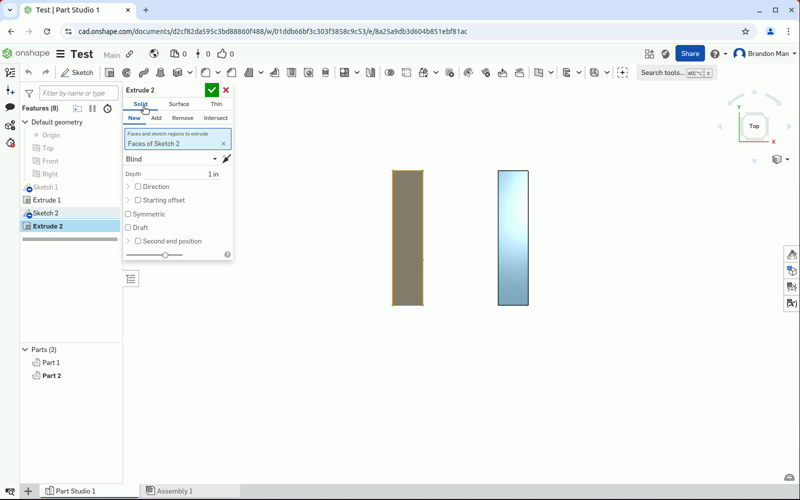
click(143, 106)
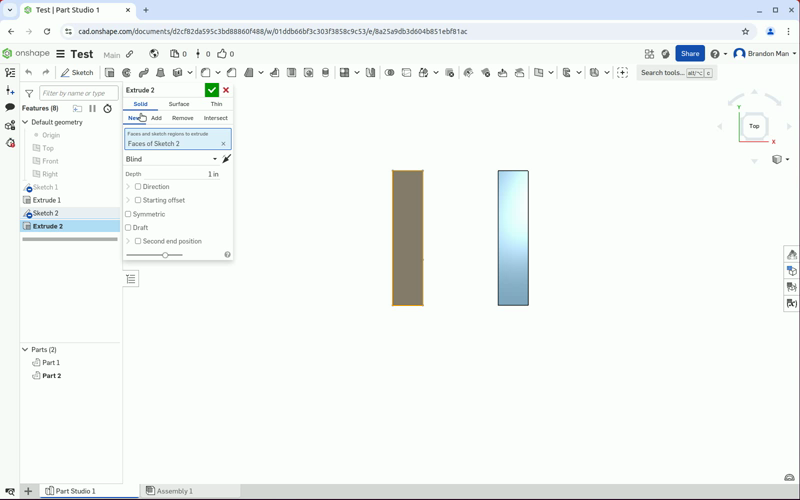
mouse_move(137, 120)
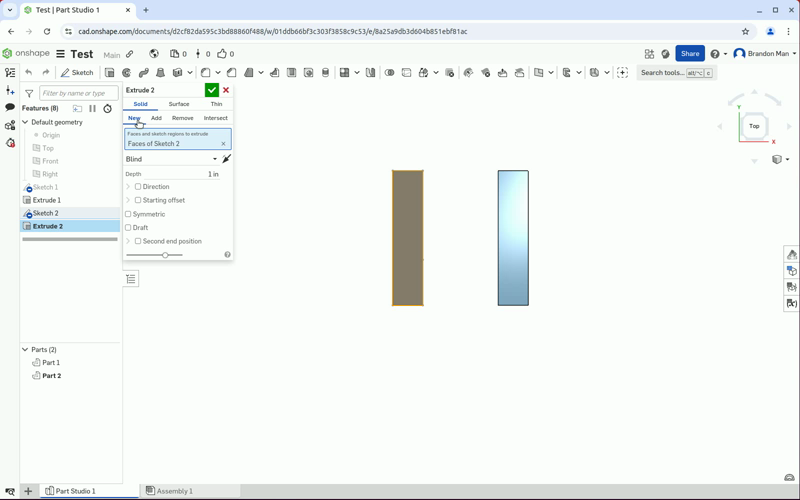
click(137, 120)
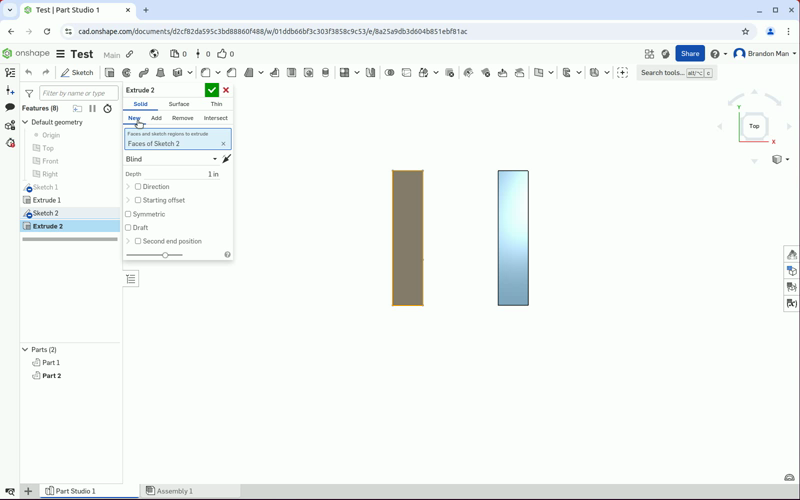
key(tab, 4)
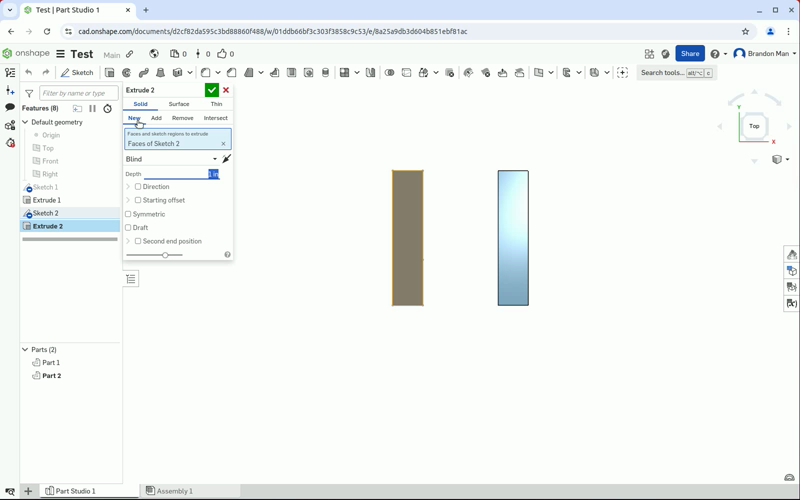
text(3.129)
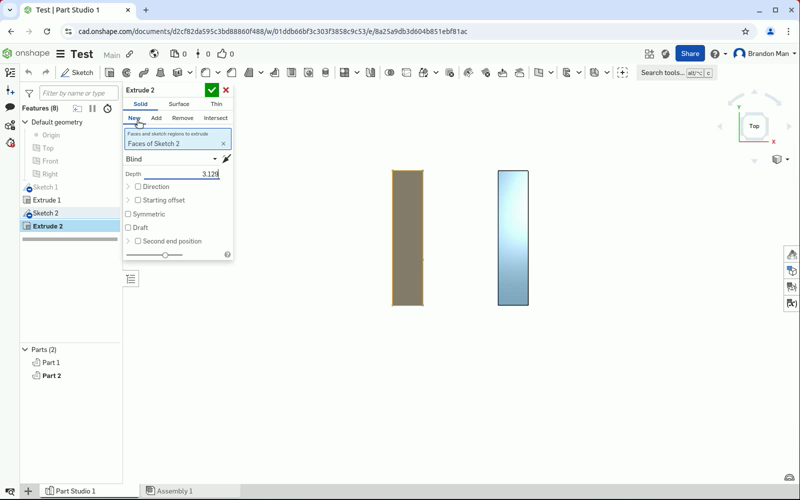
key(enter)
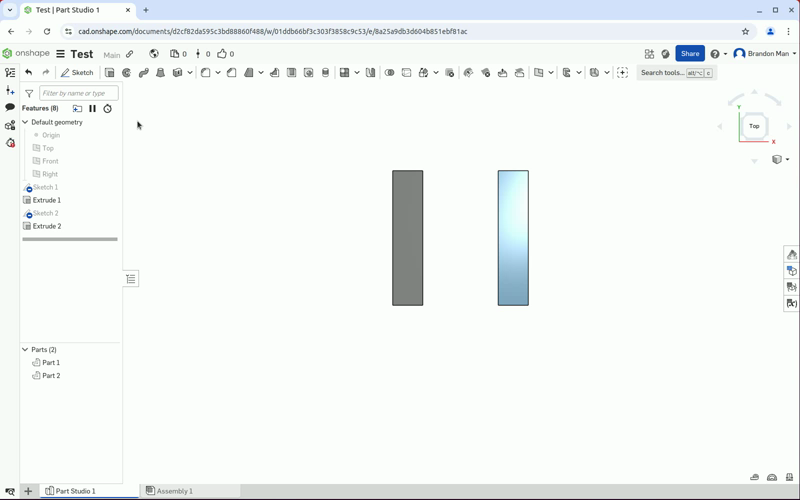
key(shift+h)
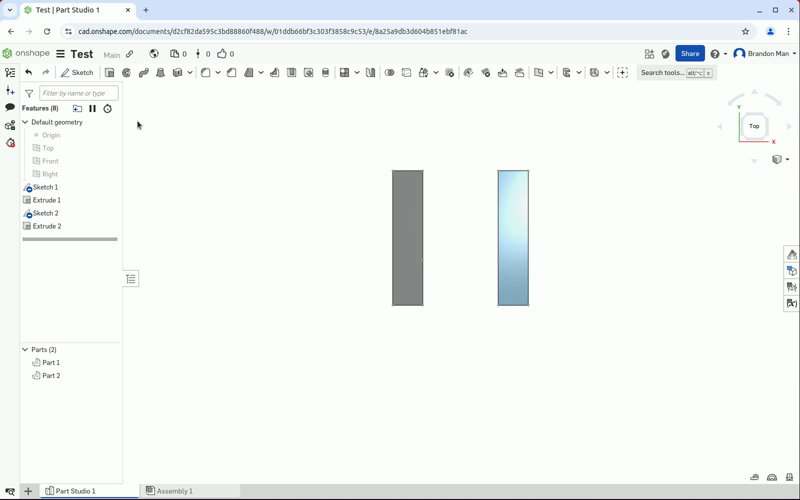
key(shift+h)
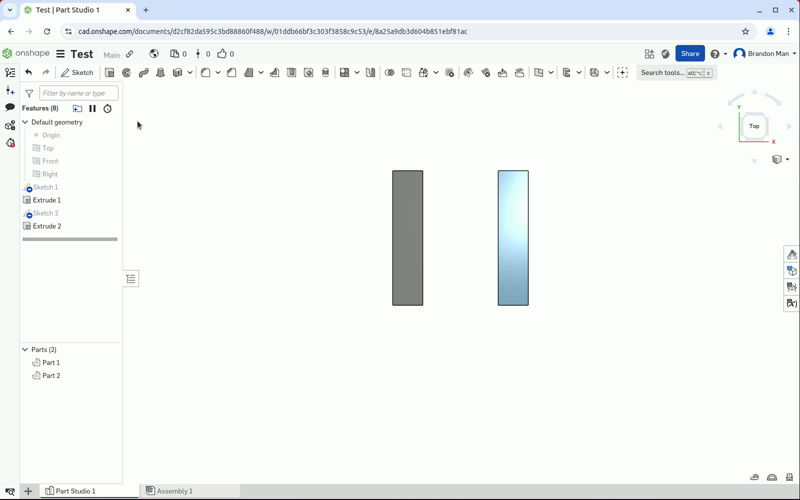
mouse_move(73, 189)
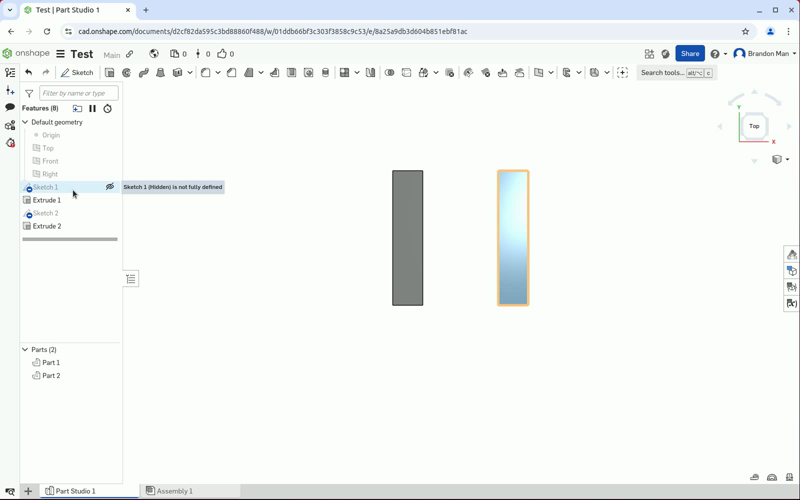
click(73, 189)
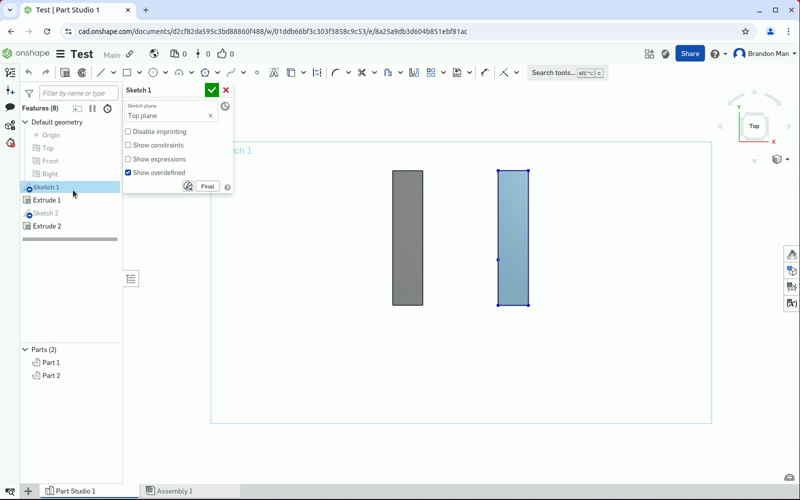
mouse_move(229, 92)
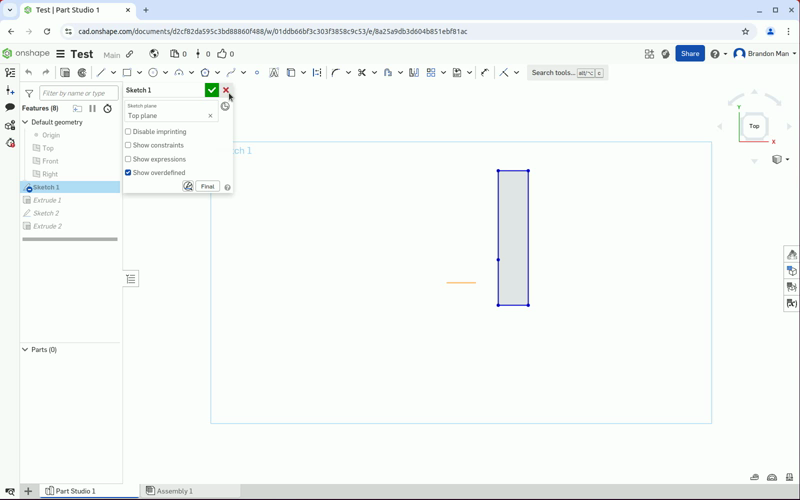
click(229, 92)
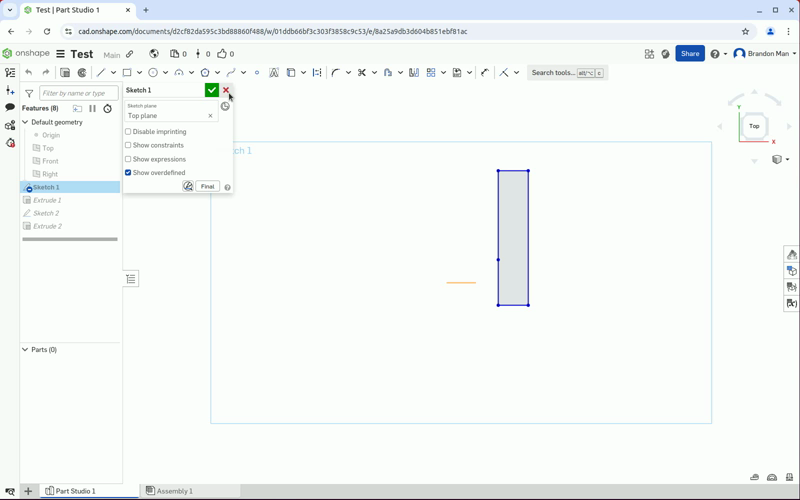
key(shift+s)
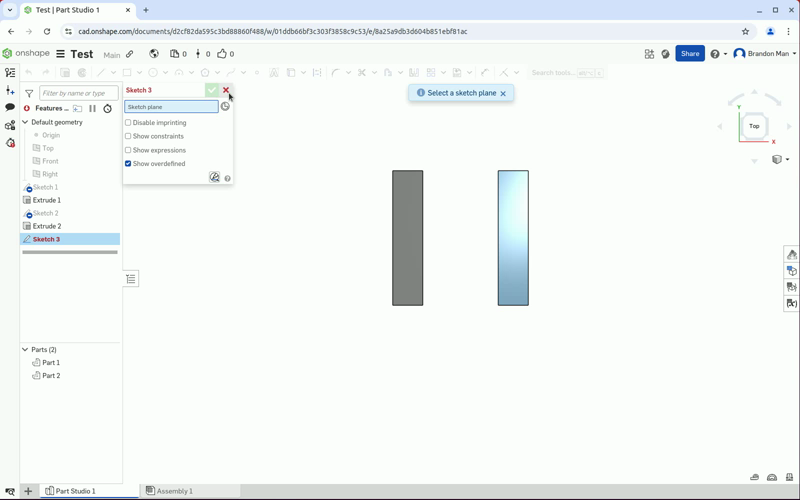
mouse_move(73, 150)
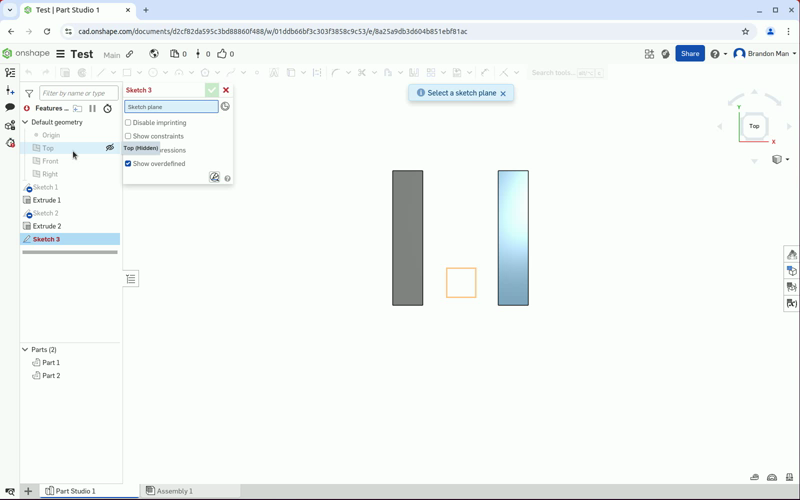
click(73, 150)
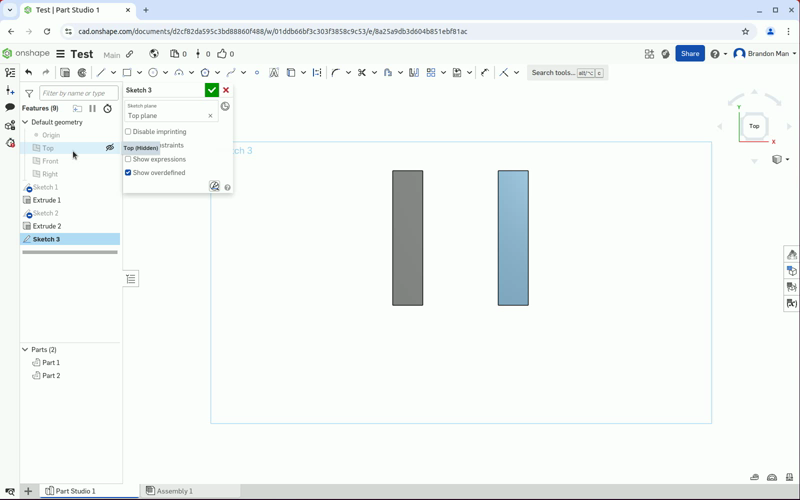
mouse_move(73, 352)
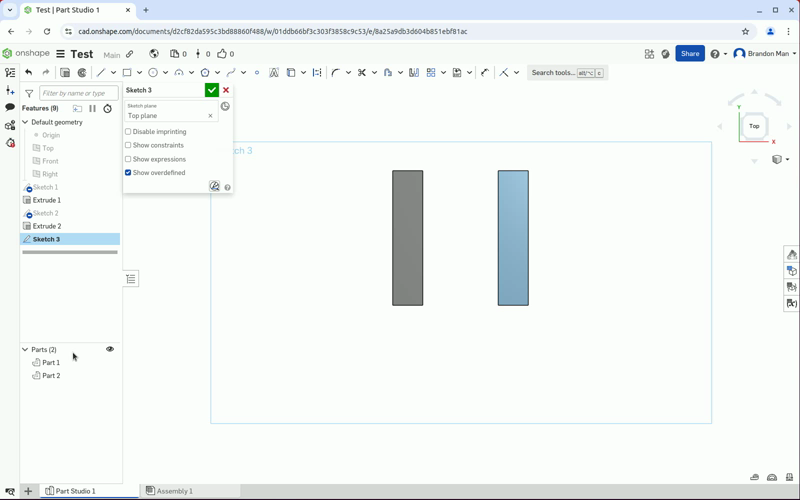
key(y)
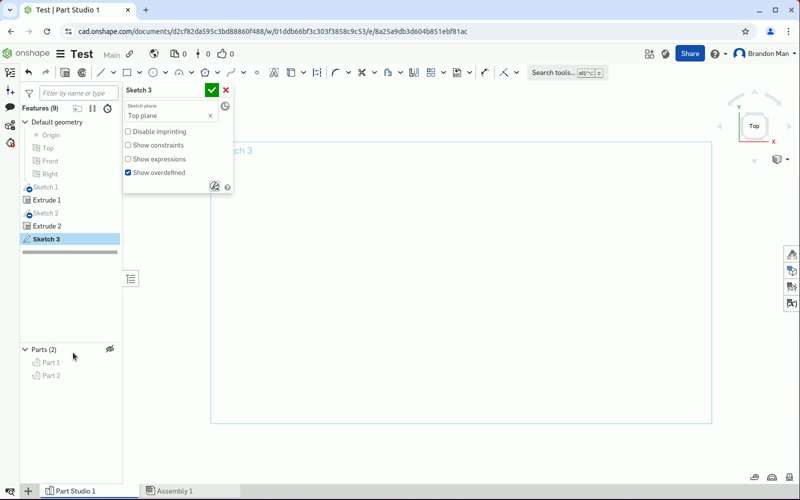
key(l)
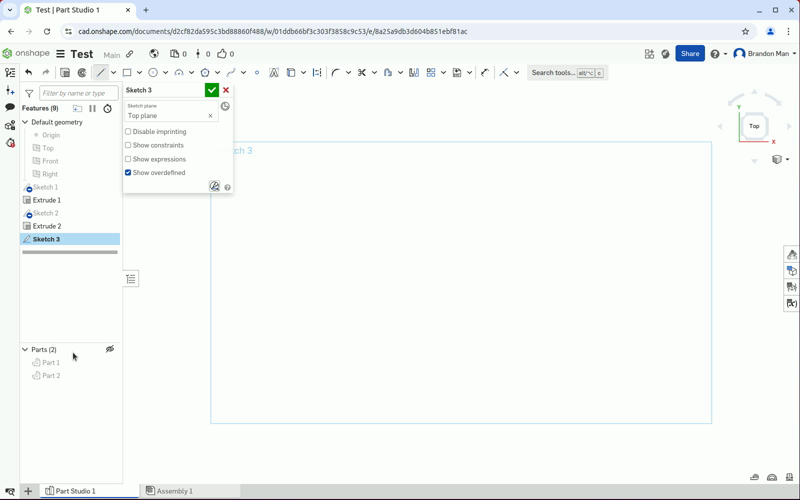
key_down(shift)
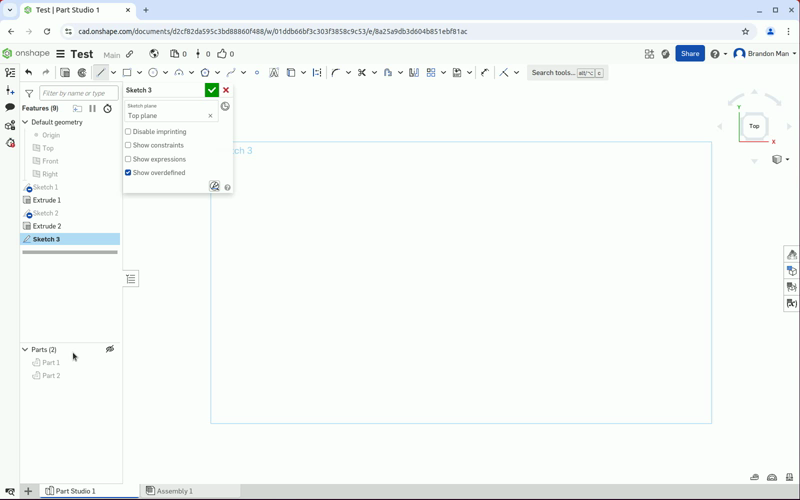
mouse_move(423, 305)
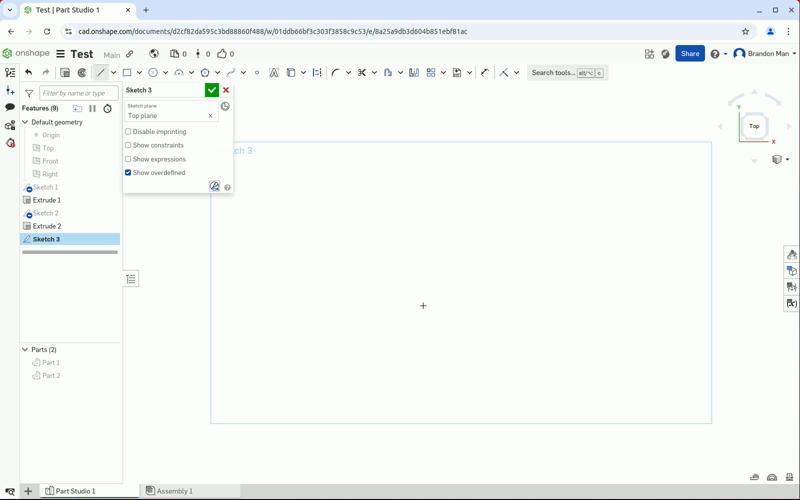
click(423, 305)
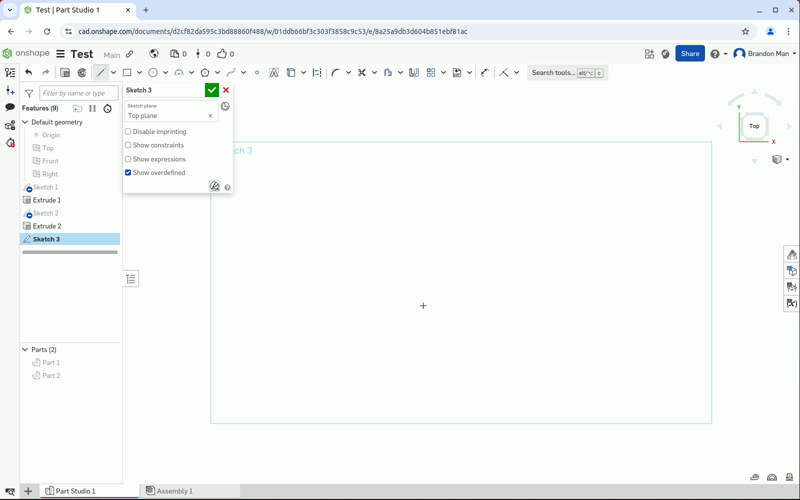
key_up(shift)
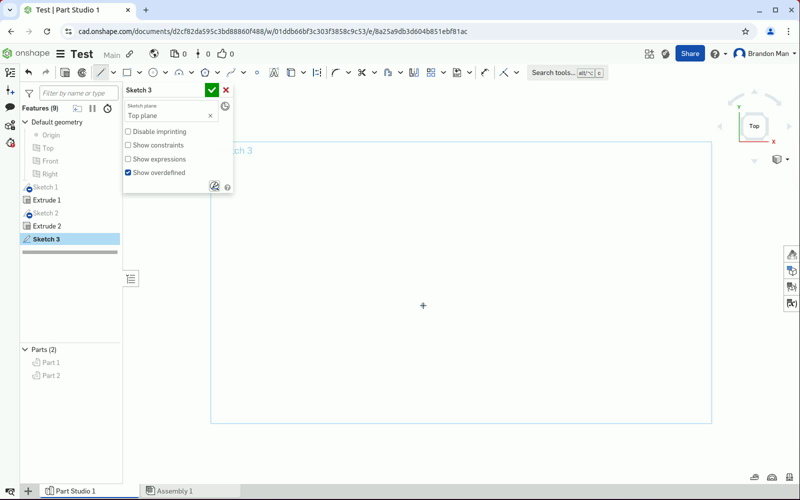
key_down(shift)
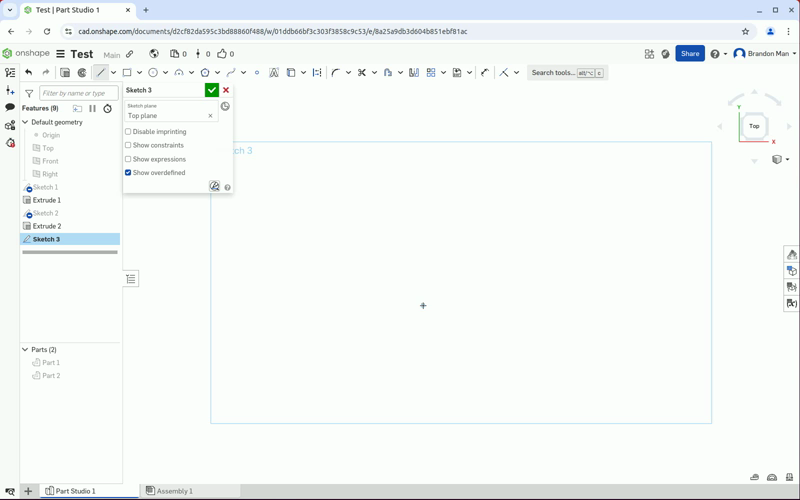
mouse_move(498, 305)
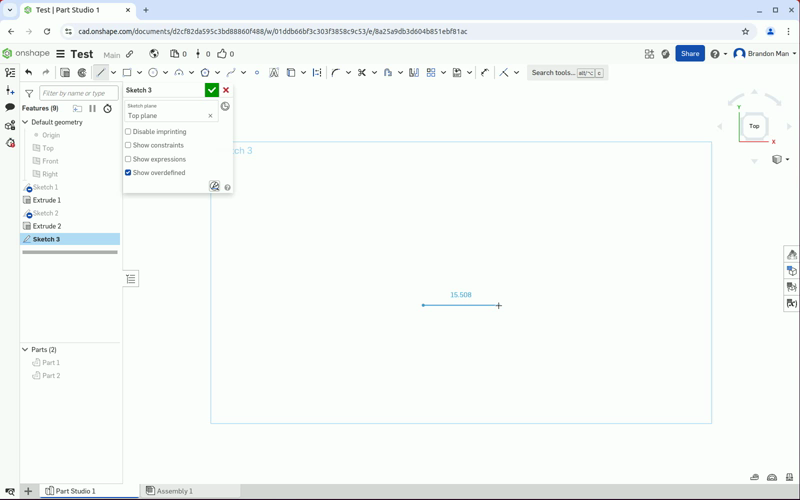
click(498, 305)
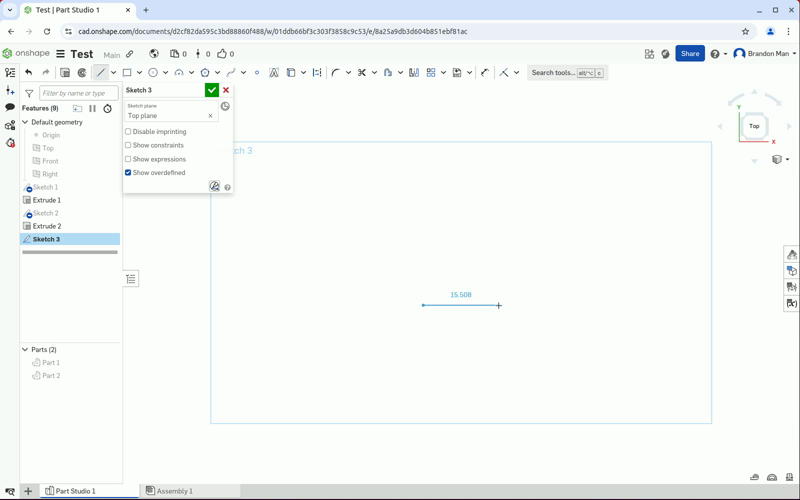
key_up(shift)
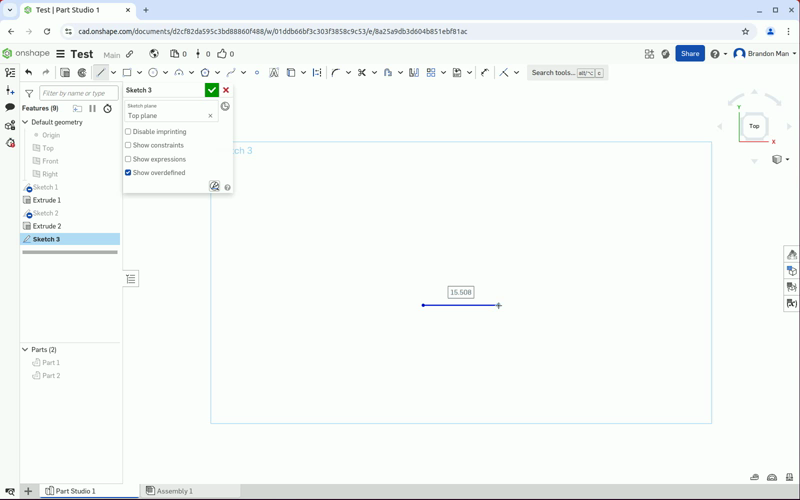
key_down(shift)
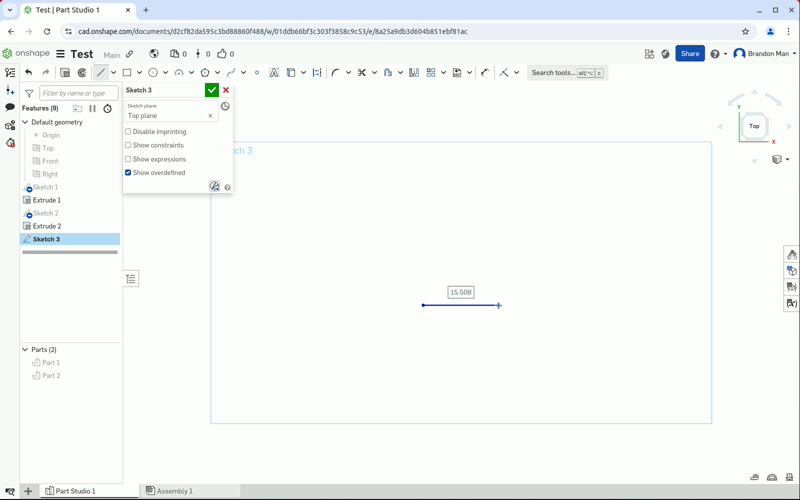
mouse_move(528, 305)
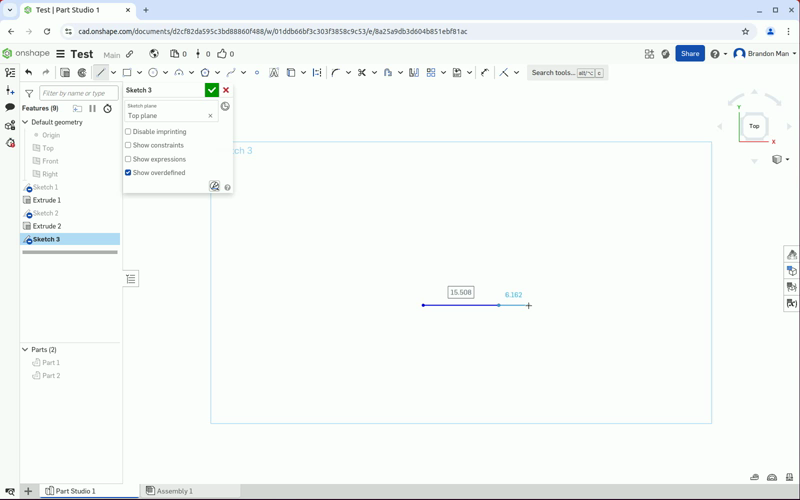
mouse_move(498, 259)
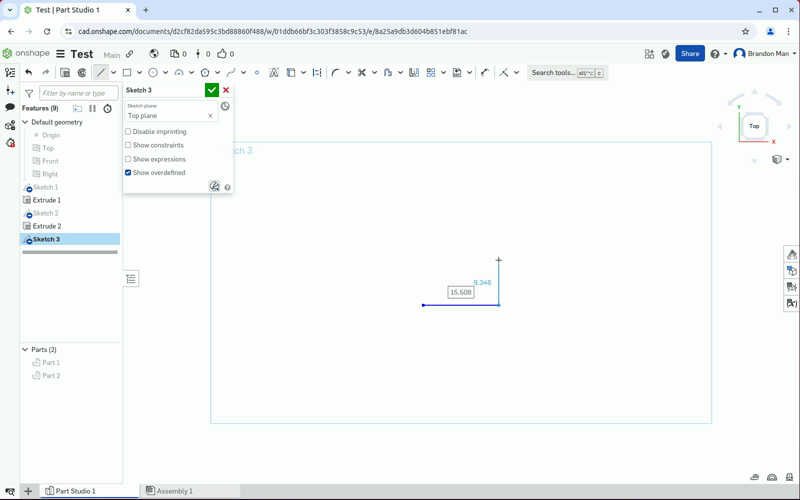
click(498, 259)
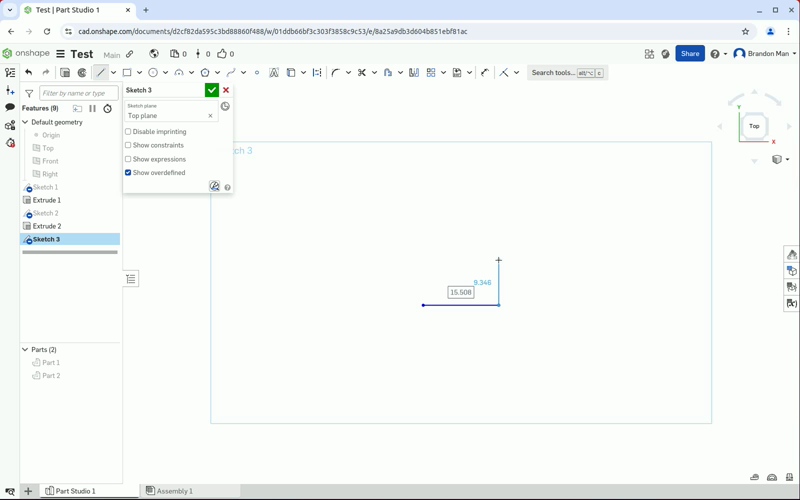
key_up(shift)
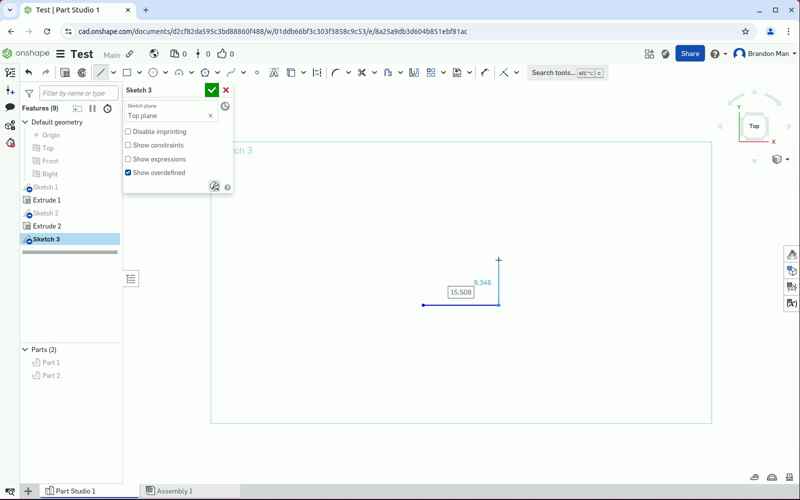
key_down(shift)
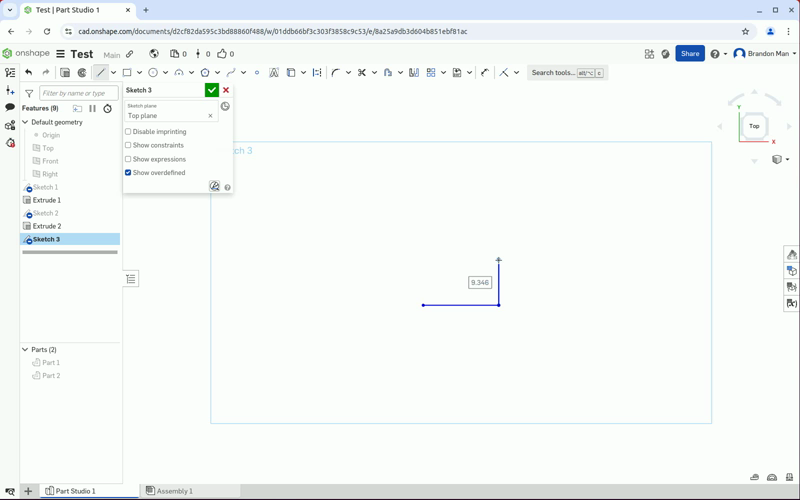
mouse_move(423, 259)
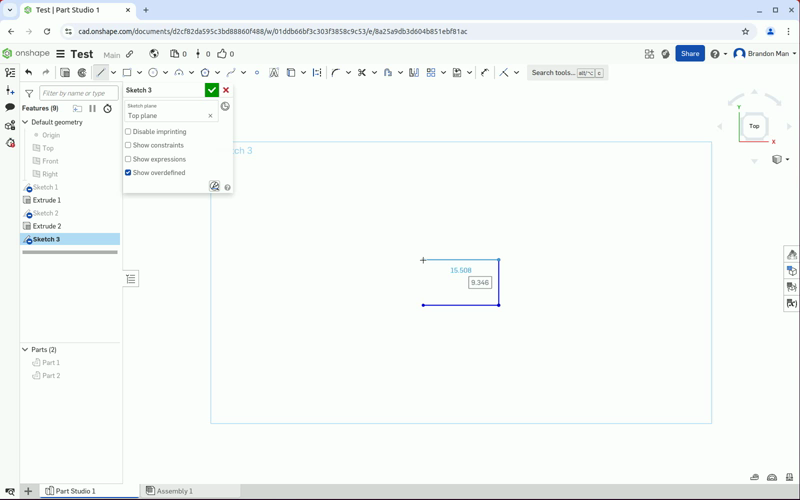
click(423, 259)
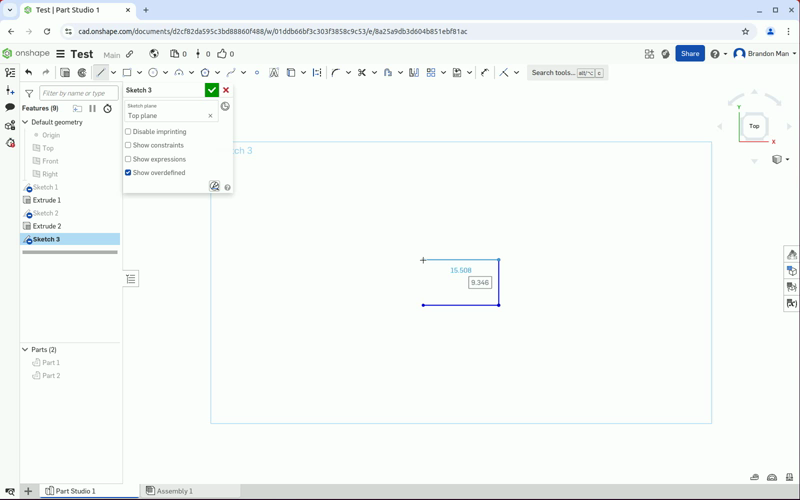
key_up(shift)
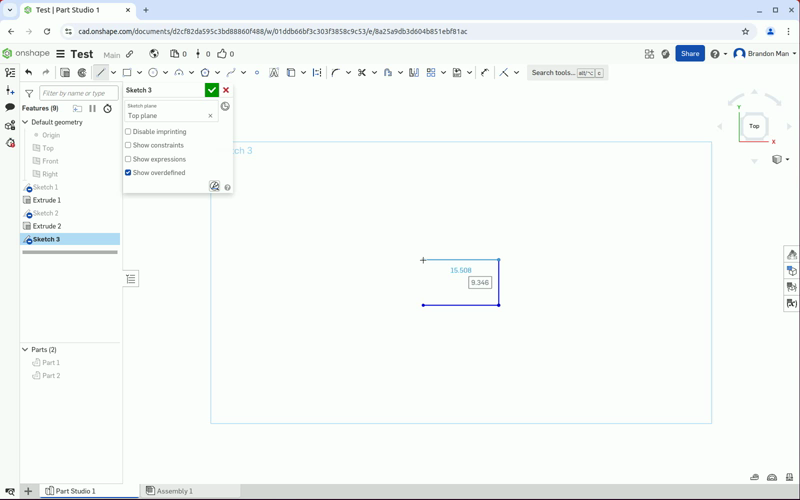
mouse_move(453, 259)
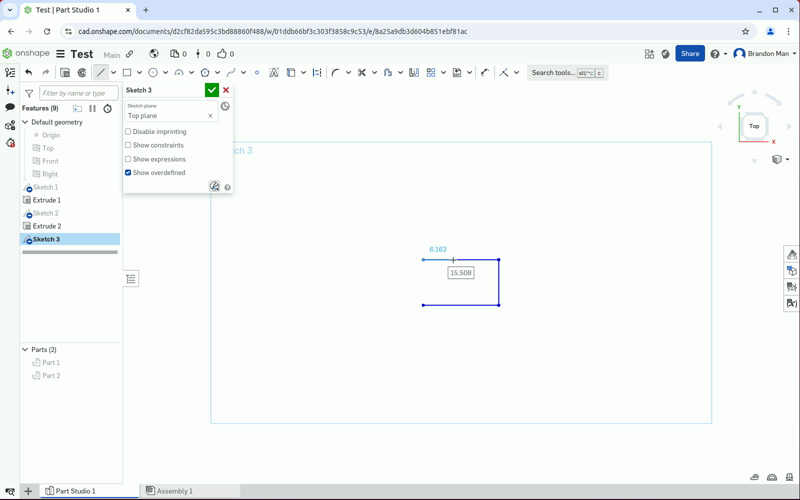
key_down(shift)
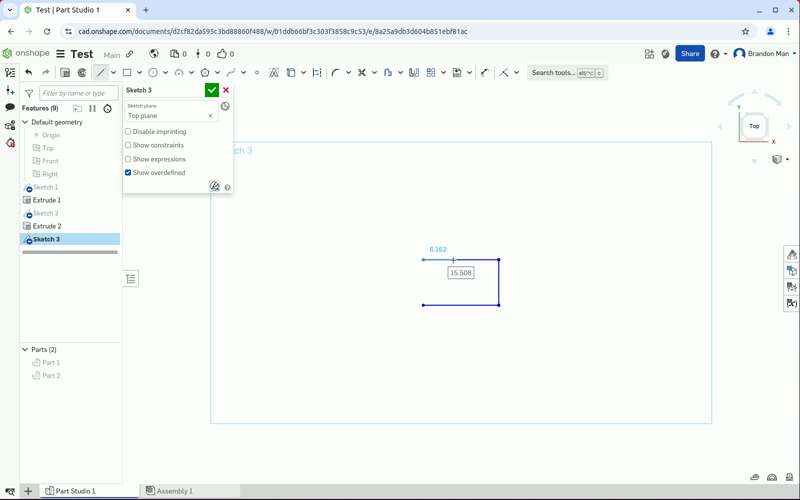
mouse_move(423, 305)
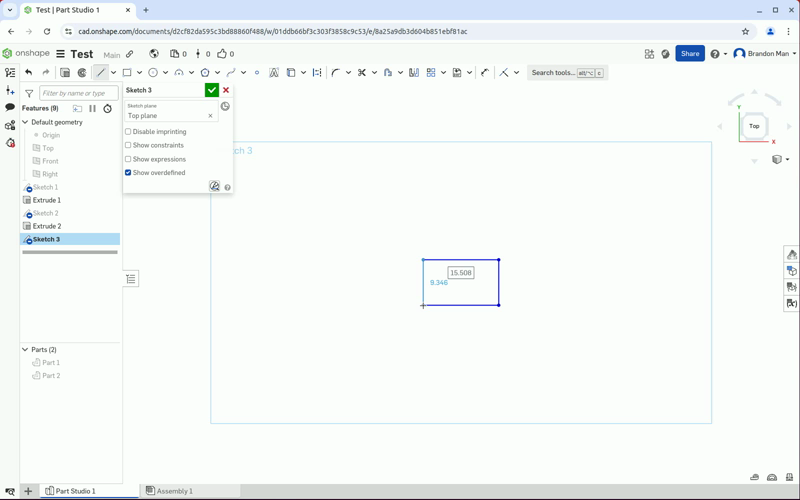
key_up(shift)
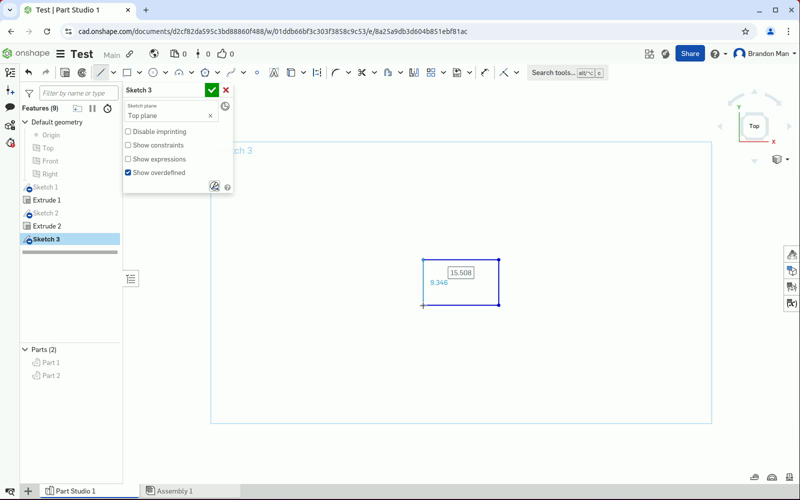
click(423, 305)
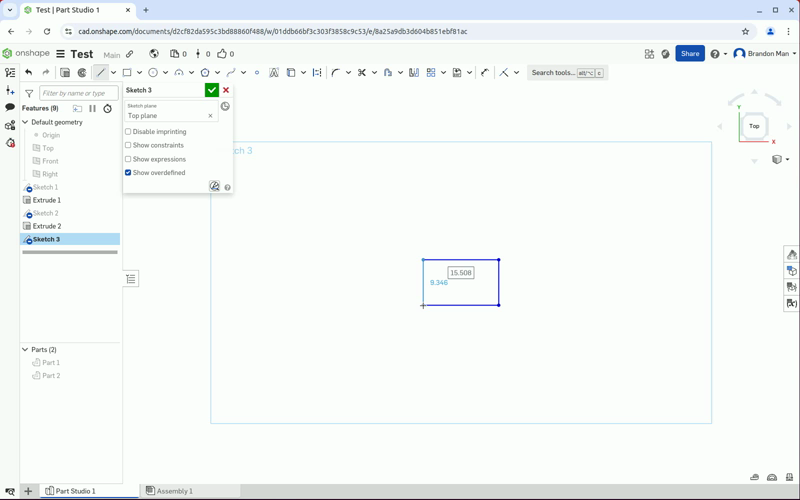
key(esc)
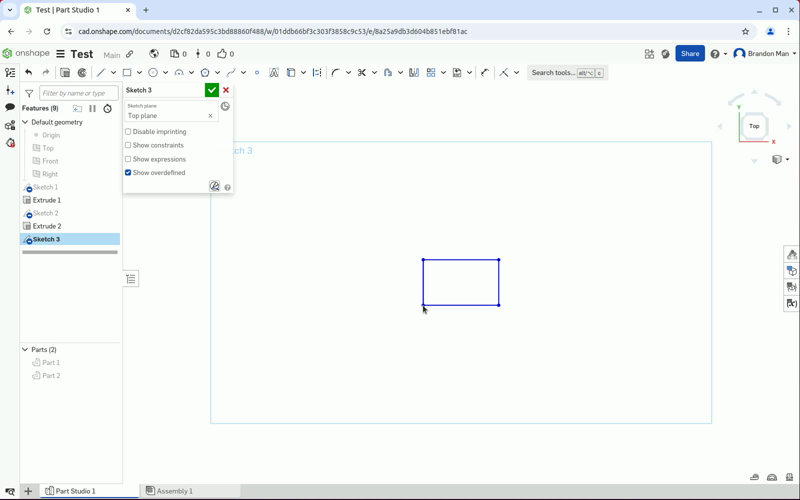
mouse_move(471, 263)
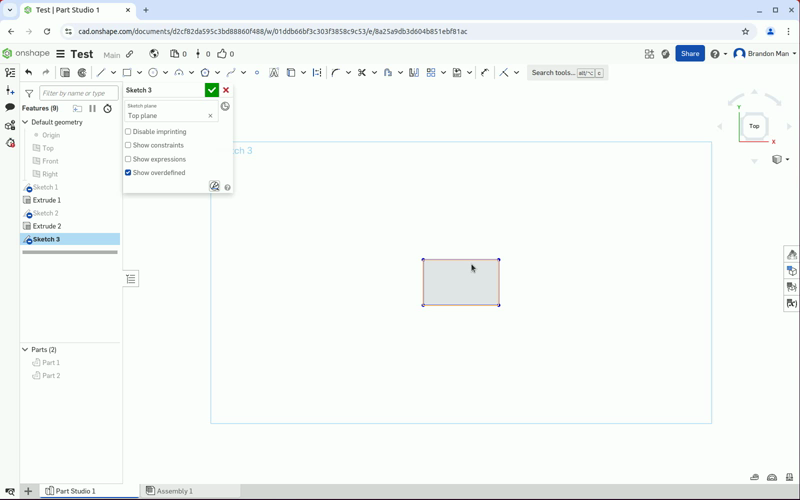
click(471, 263)
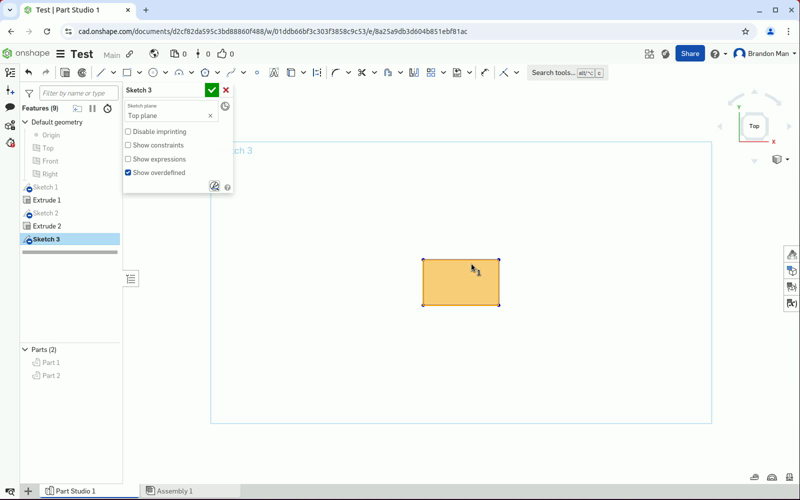
mouse_move(73, 352)
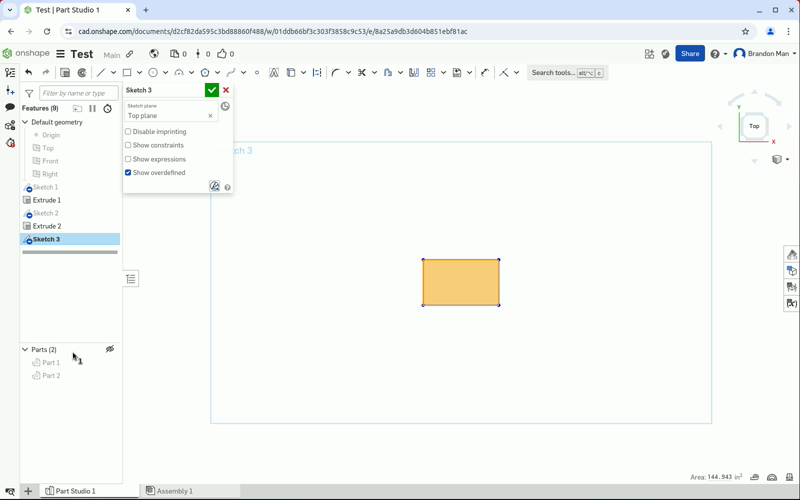
key(shift+y)
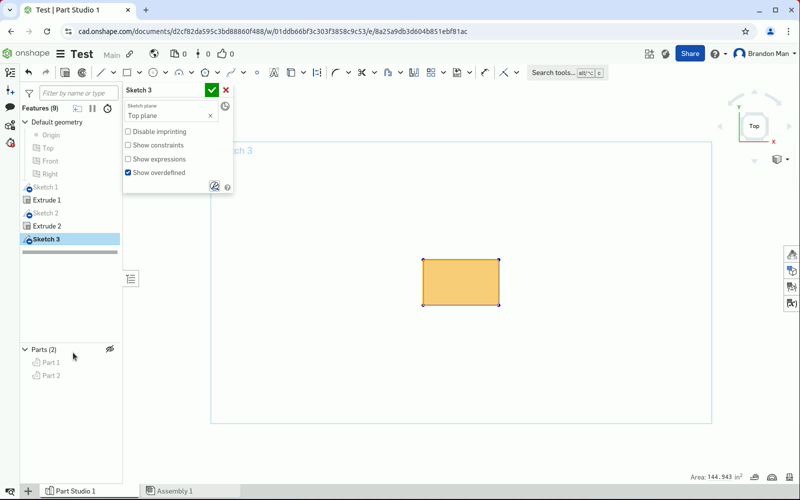
key(shift+e)
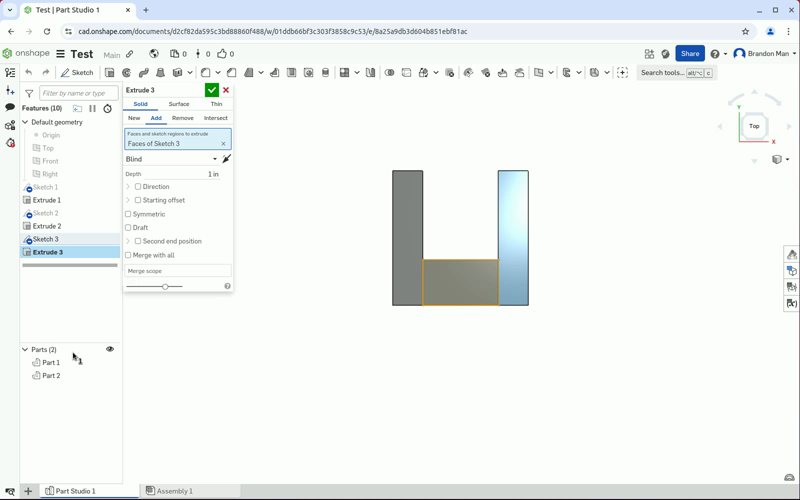
mouse_move(143, 106)
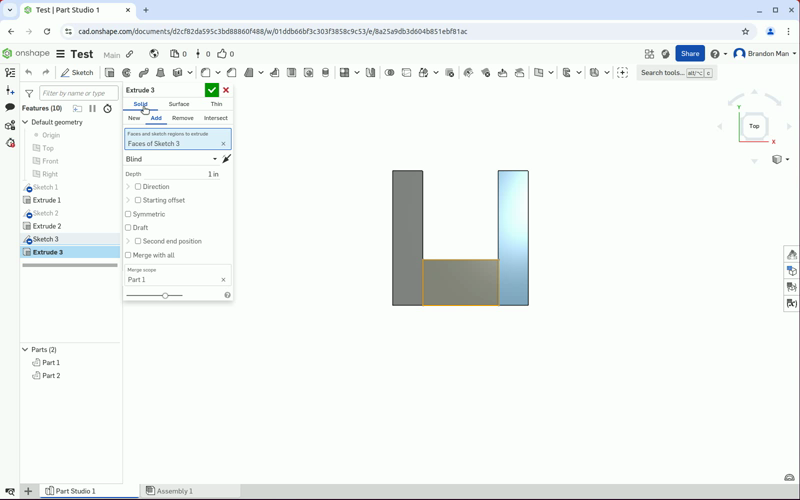
click(143, 106)
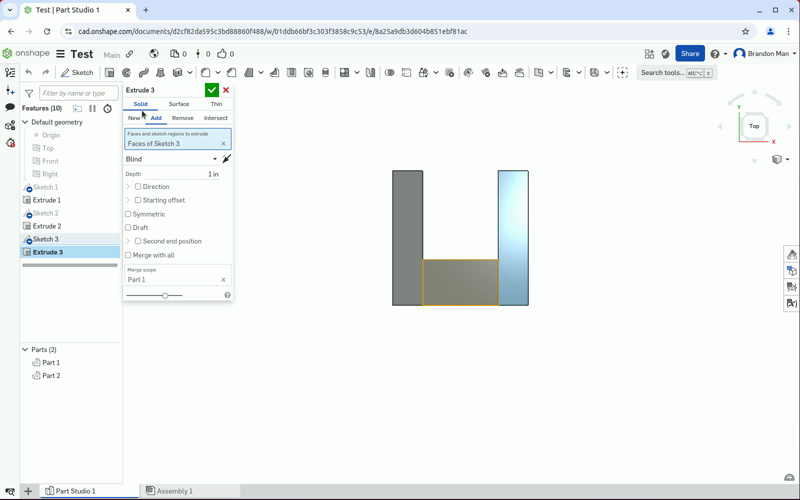
mouse_move(137, 120)
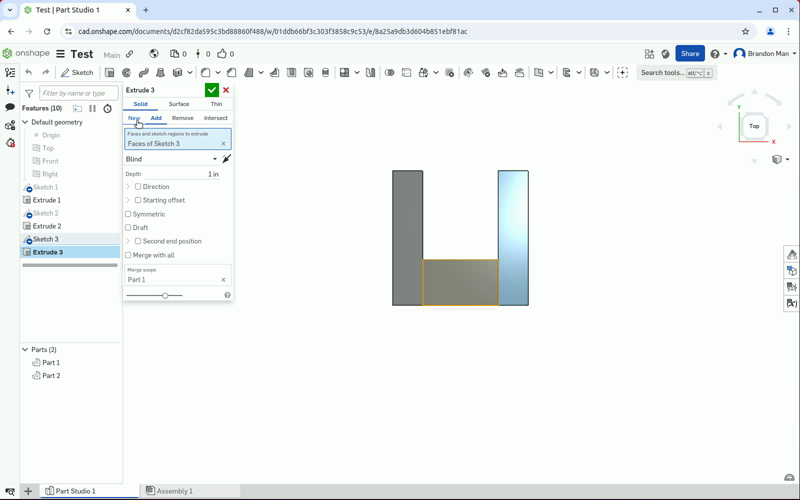
click(137, 120)
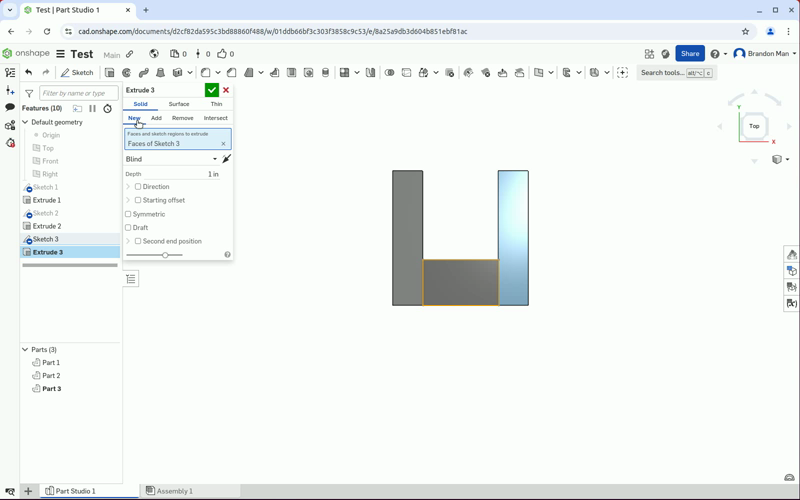
key(tab, 4)
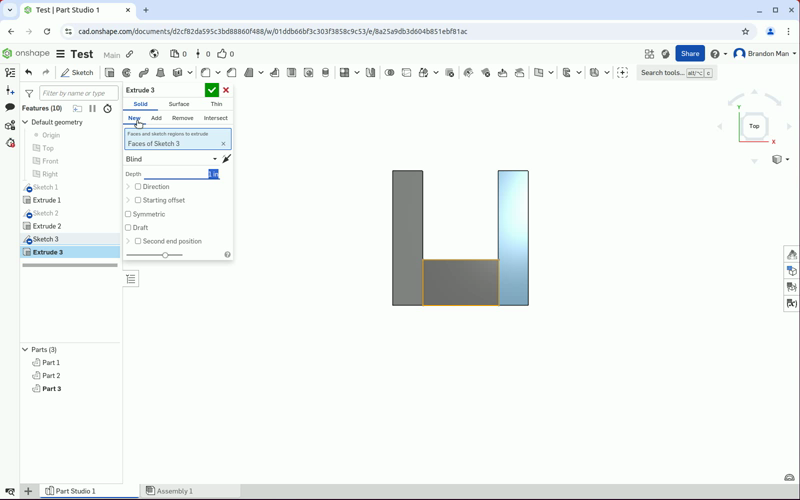
text(3.129)
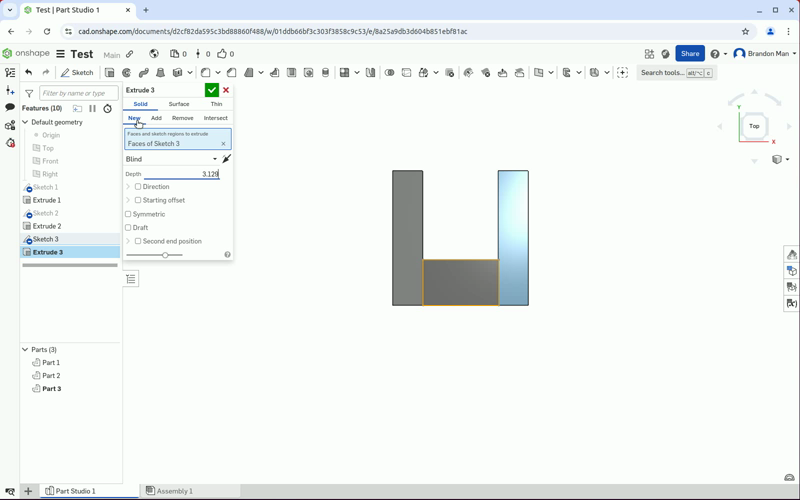
key(enter)
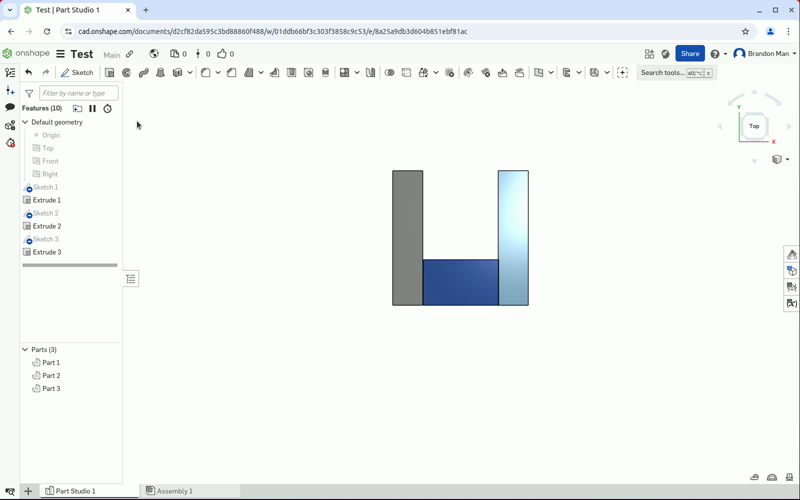
key(shift+h)
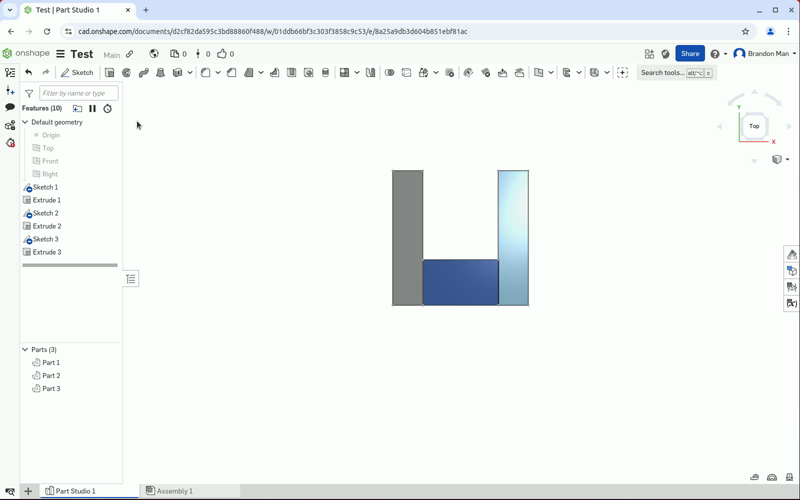
key(shift+h)
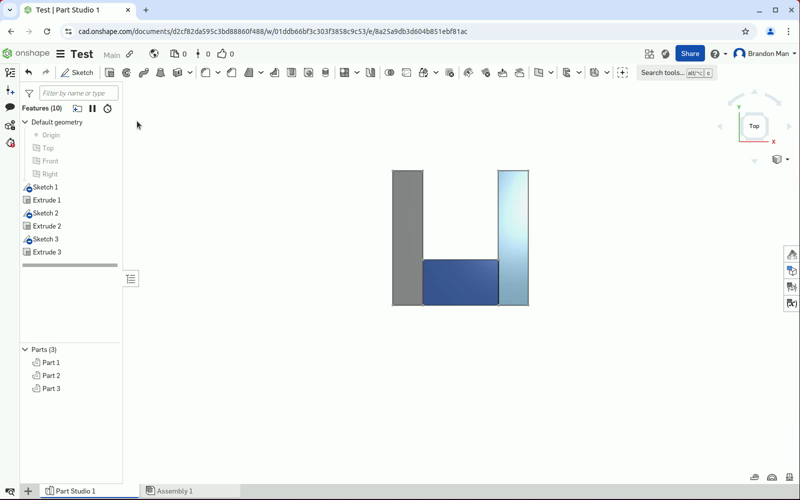
key(shift+7)
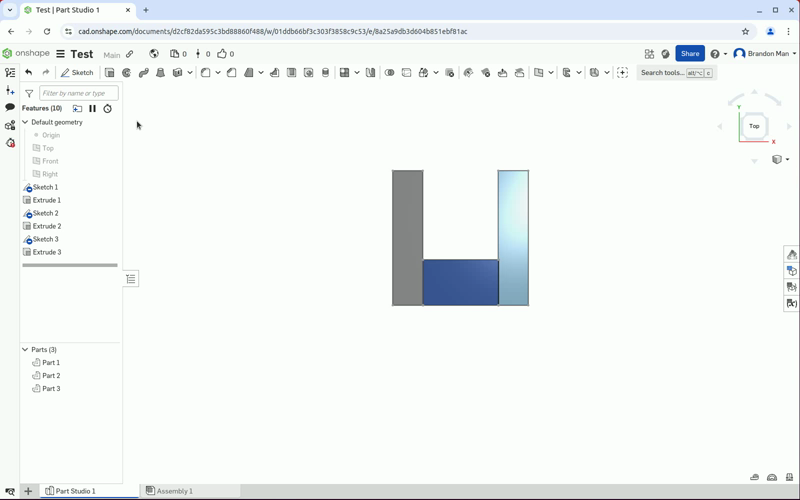
key(up, 3)
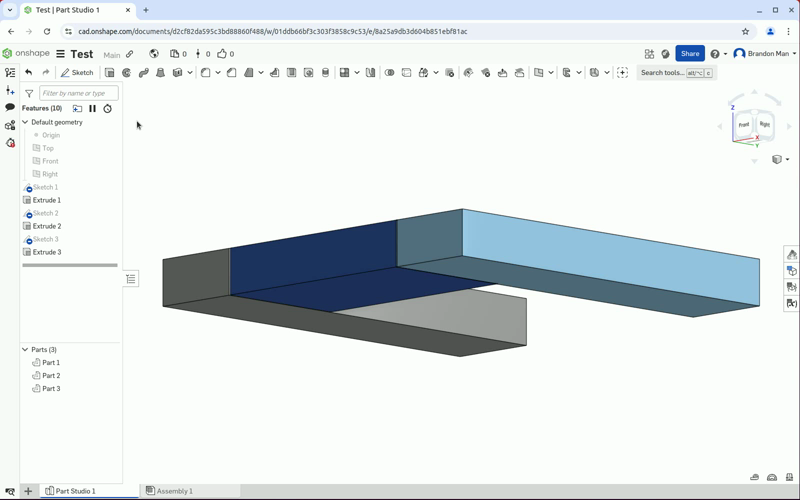
key(left, 3)
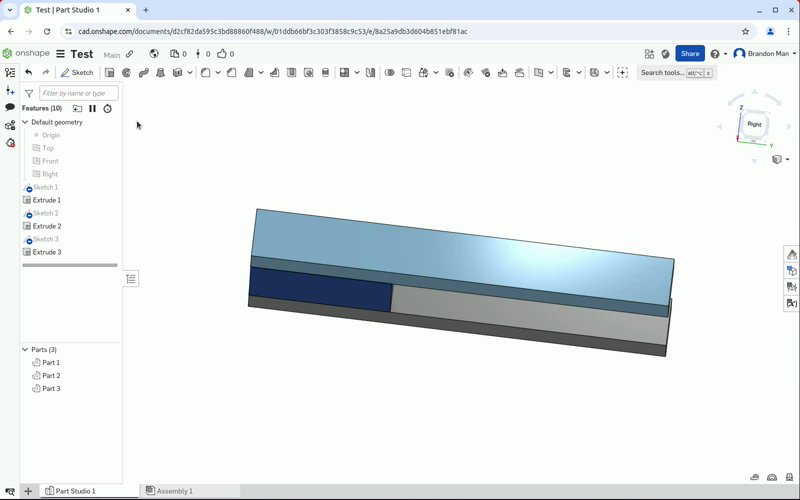
key(right, 3)
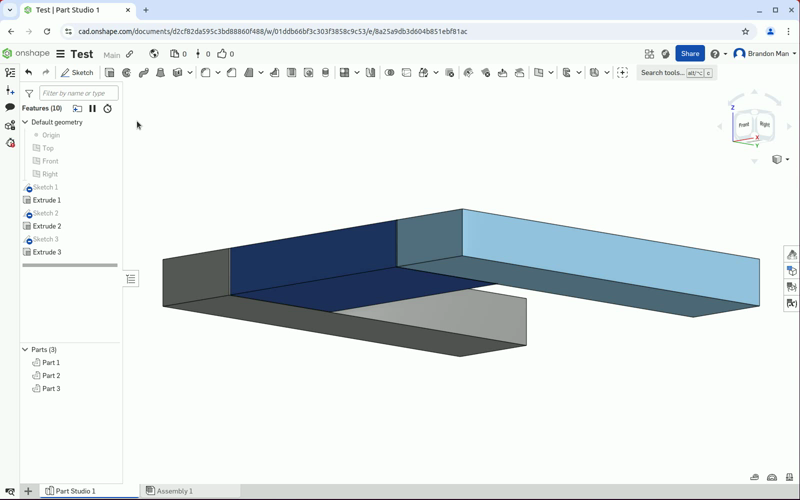
key(down, 3)
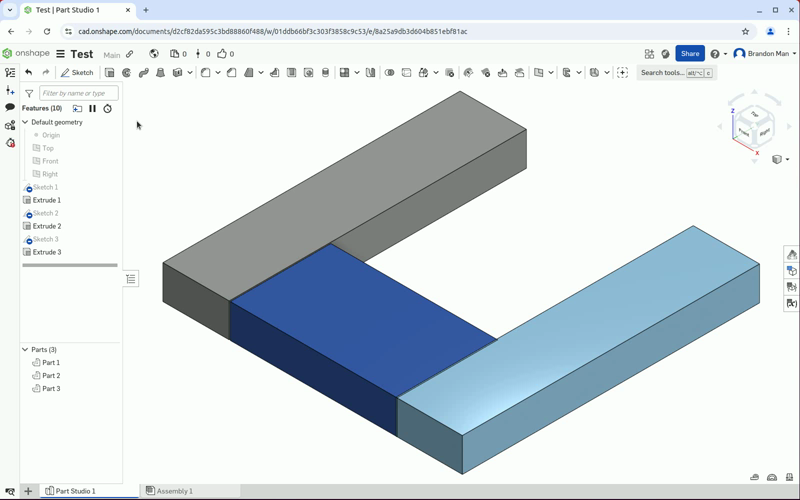
mouse_move(73, 189)
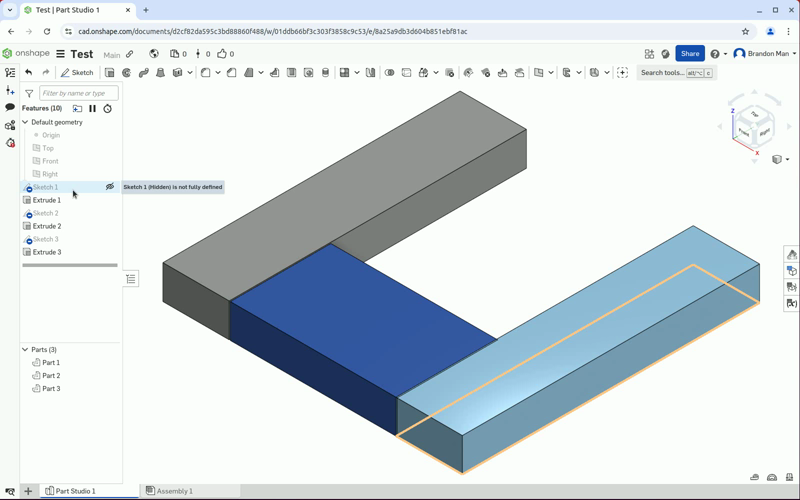
click(73, 189)